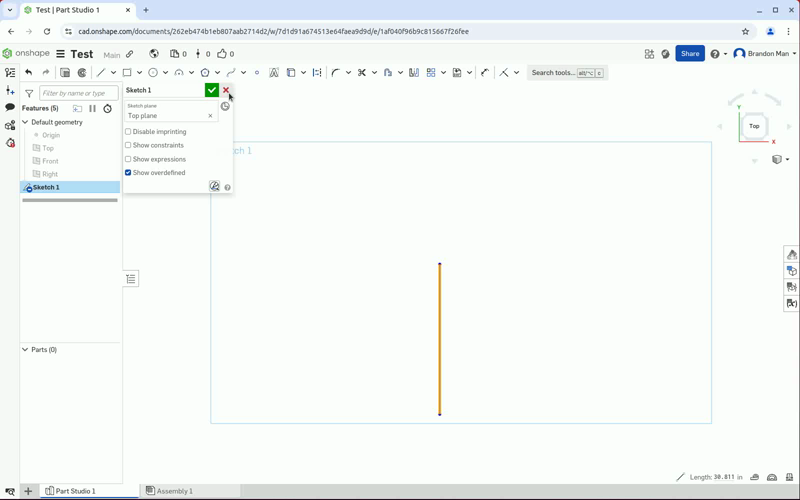
key(shift+h)
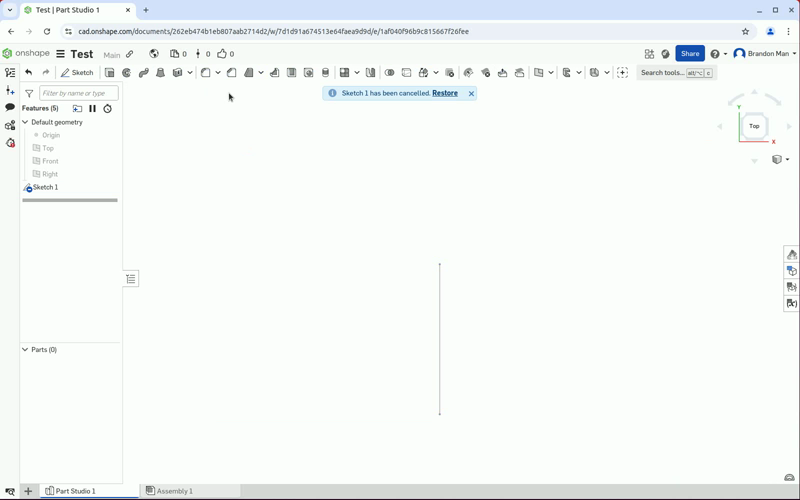
key(shift+s)
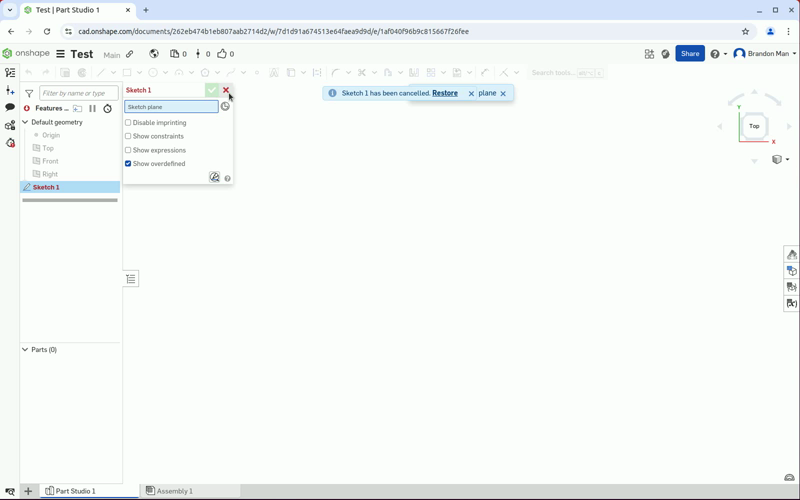
mouse_move(73, 150)
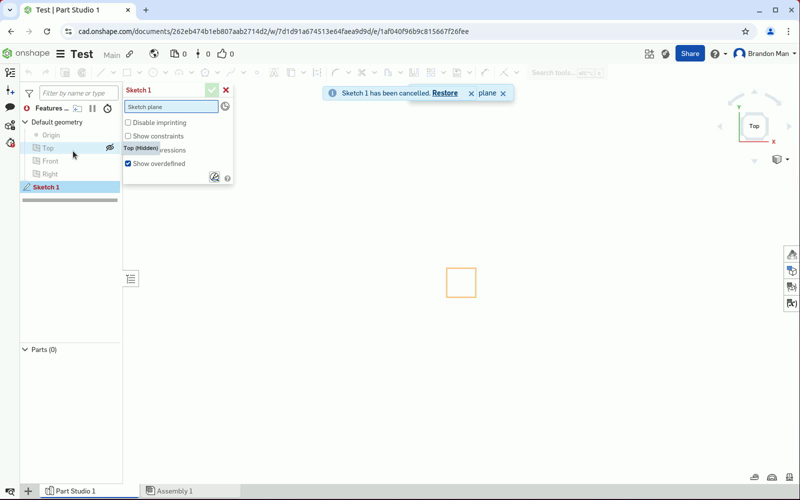
click(73, 150)
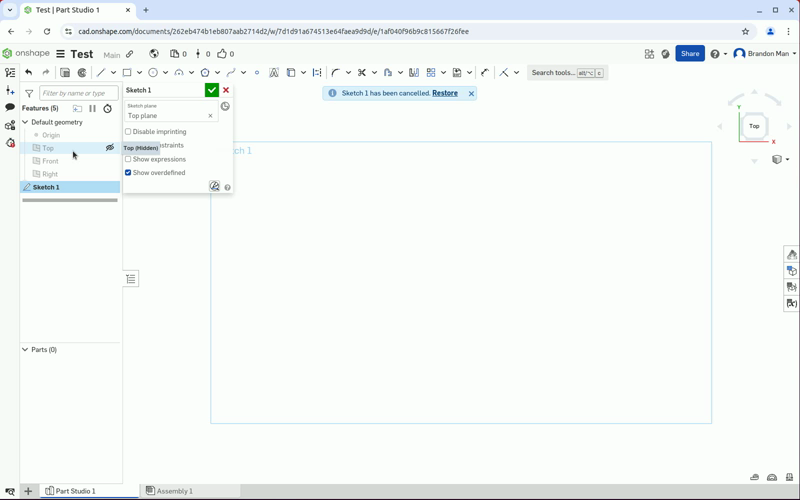
mouse_move(73, 352)
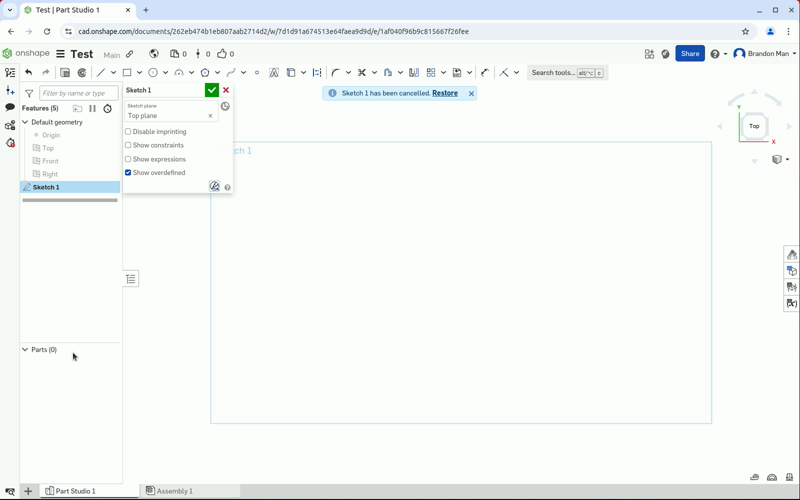
key(y)
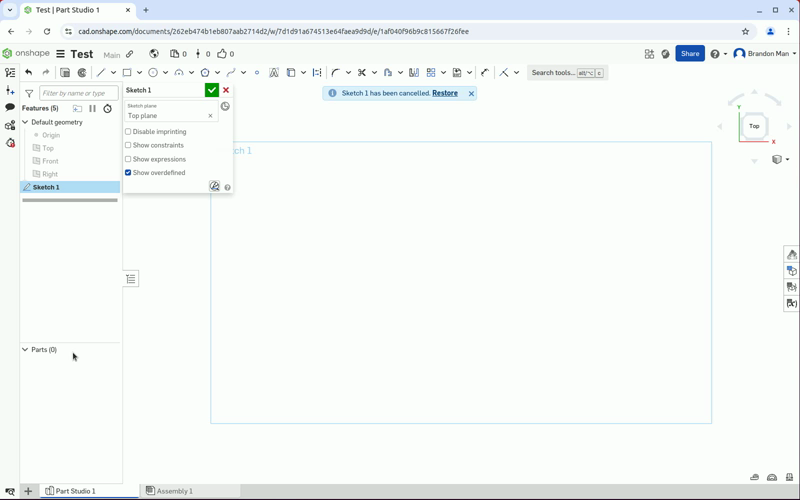
key(c)
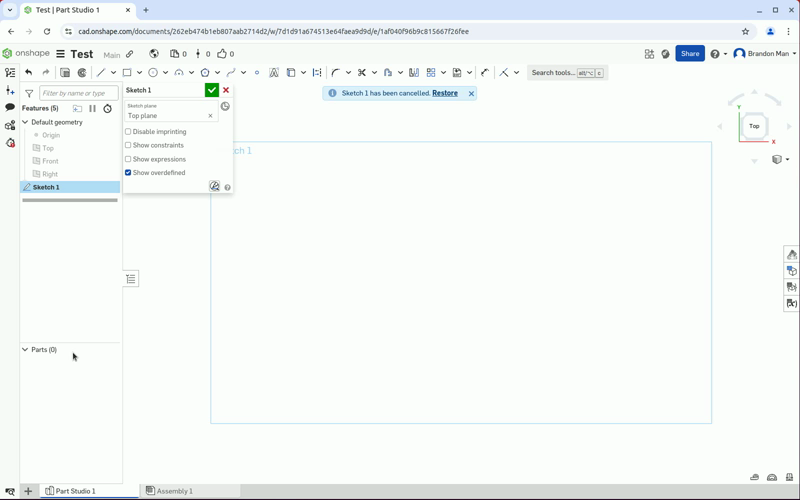
key_down(shift)
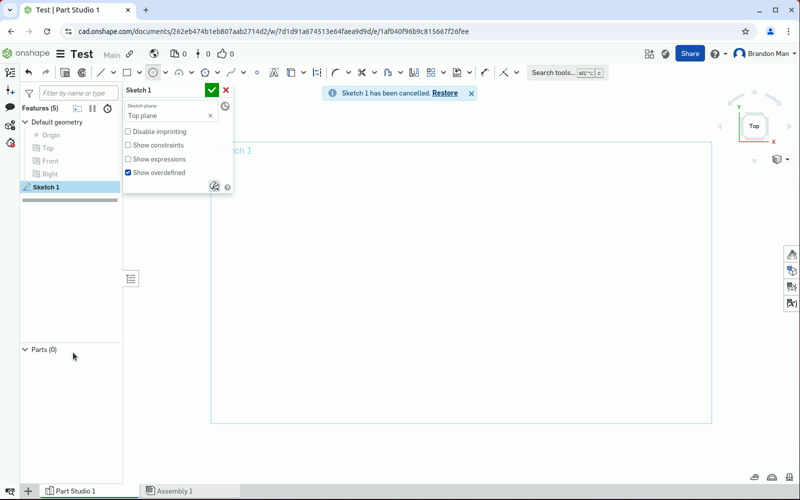
mouse_move(461, 282)
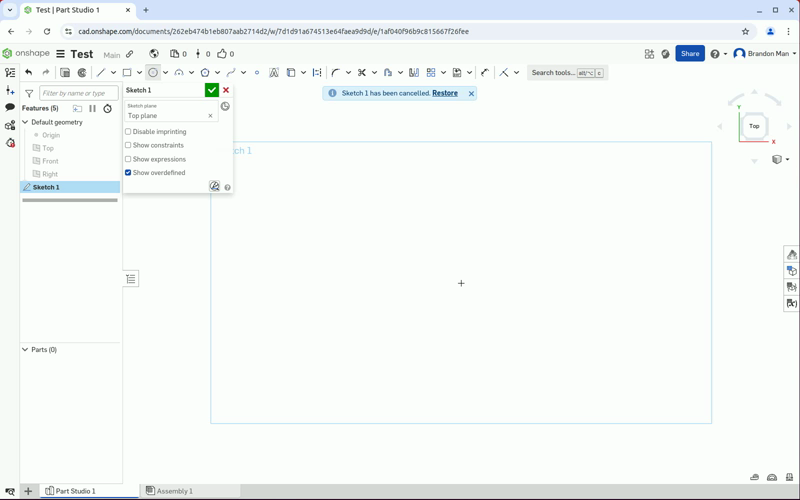
click(461, 282)
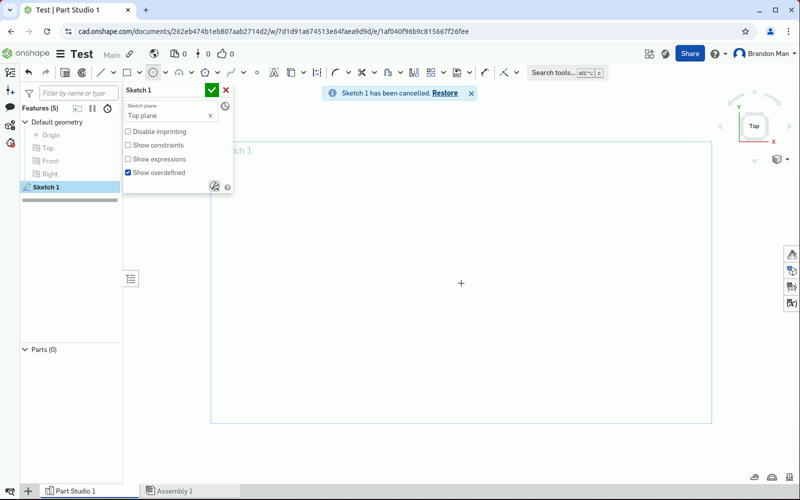
key_up(shift)
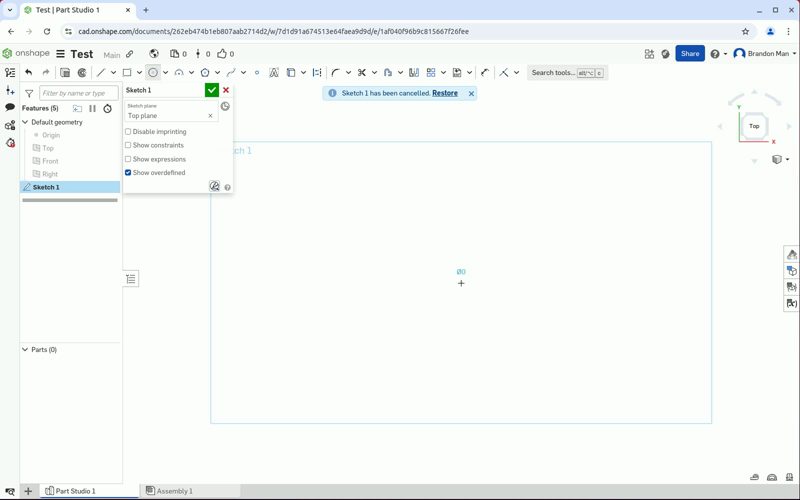
mouse_move(574, 282)
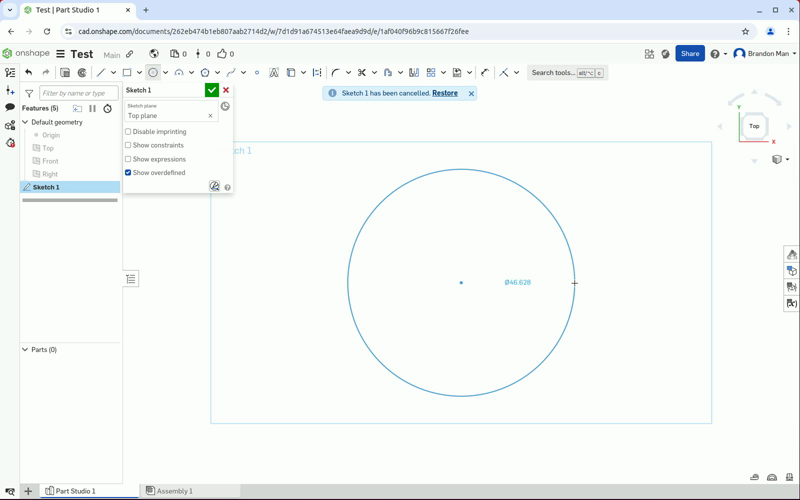
click(574, 282)
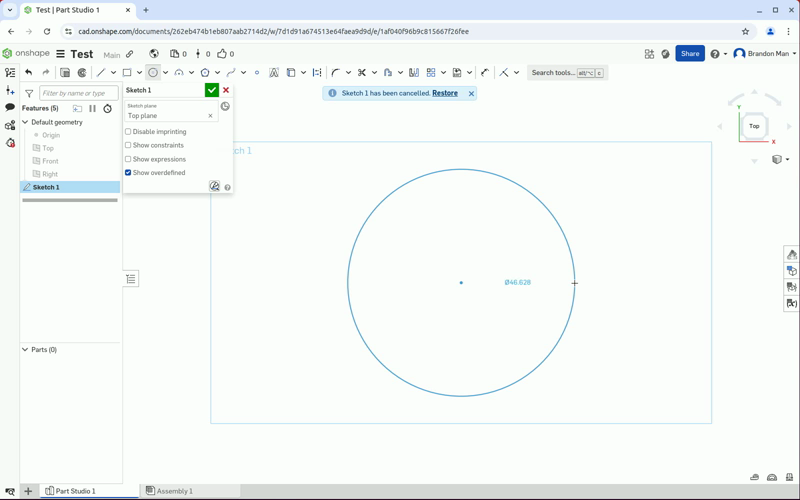
key(esc)
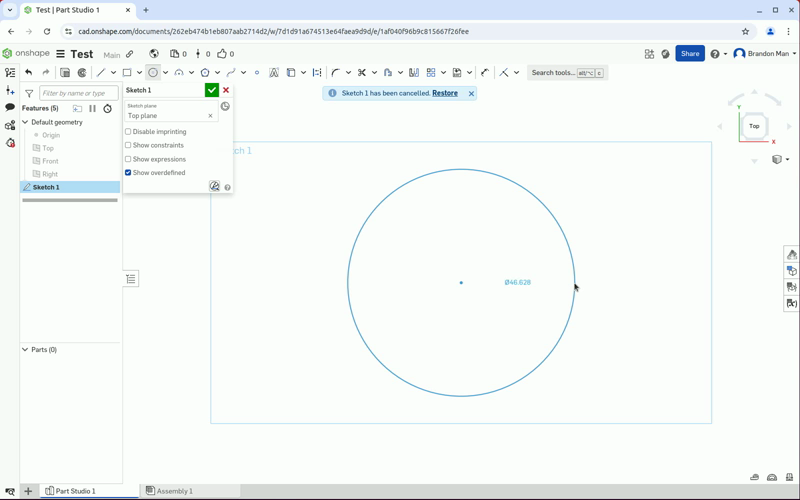
key(l)
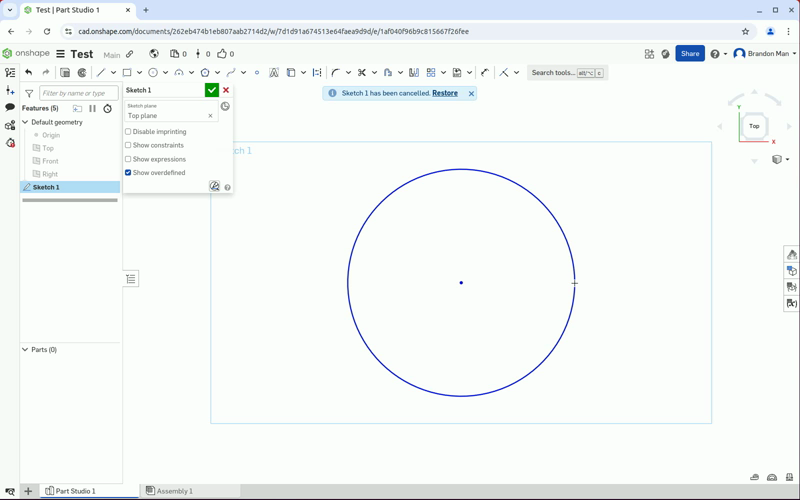
key_down(shift)
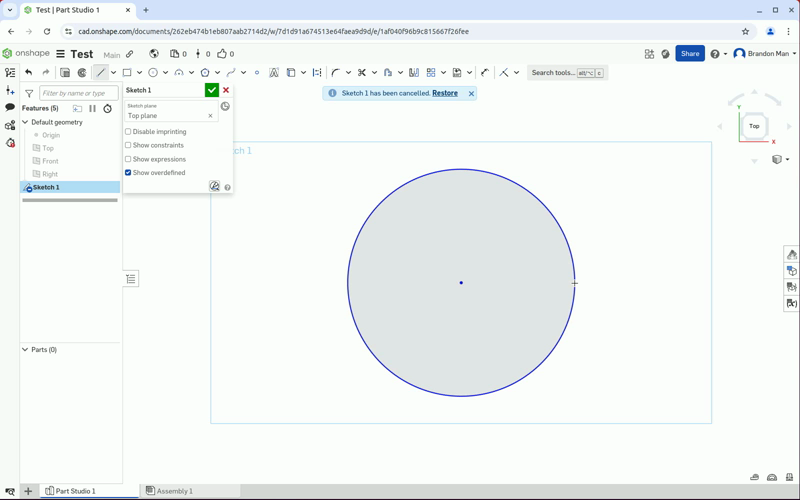
mouse_move(437, 346)
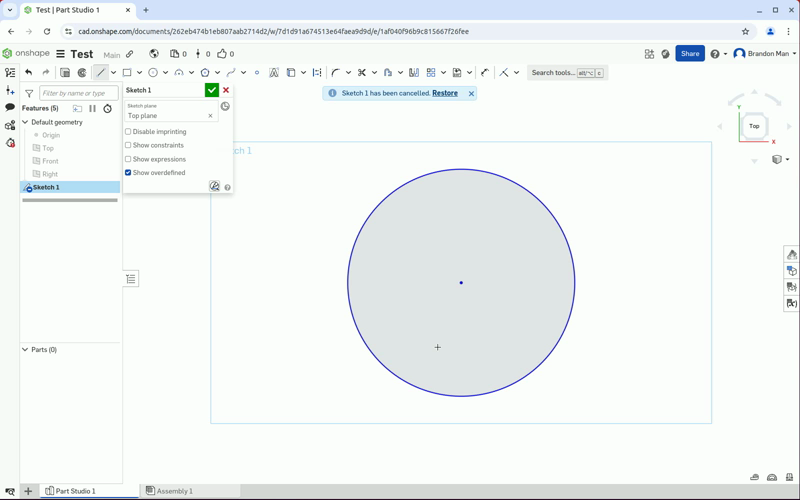
click(437, 346)
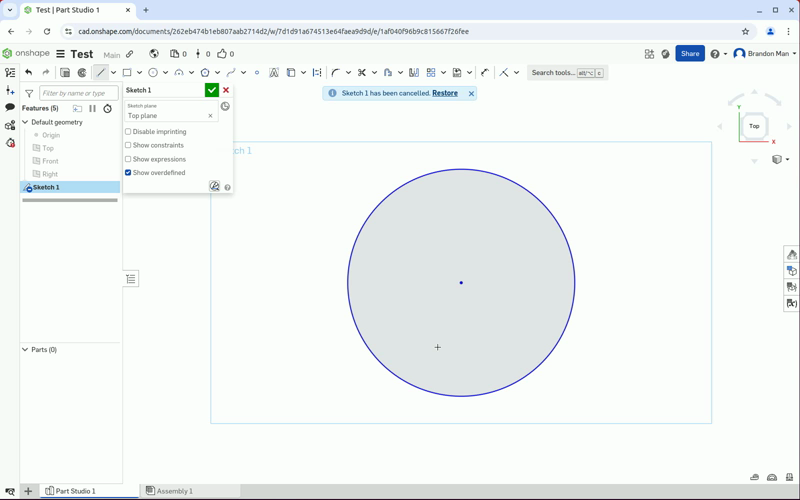
key_up(shift)
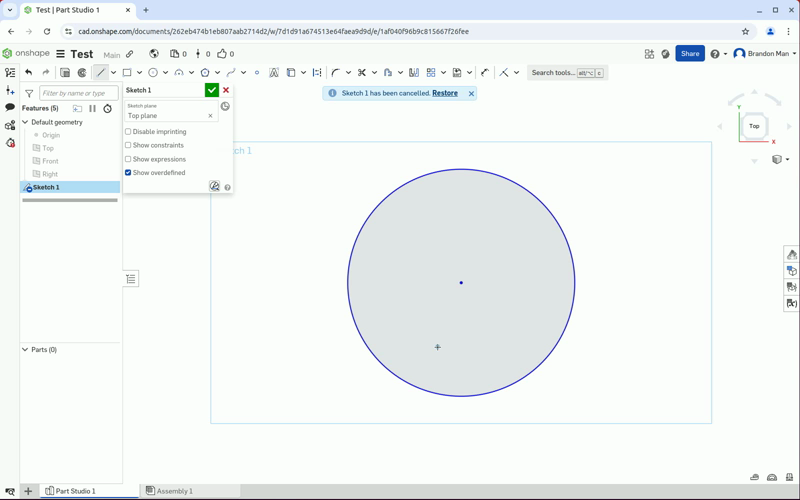
key_down(shift)
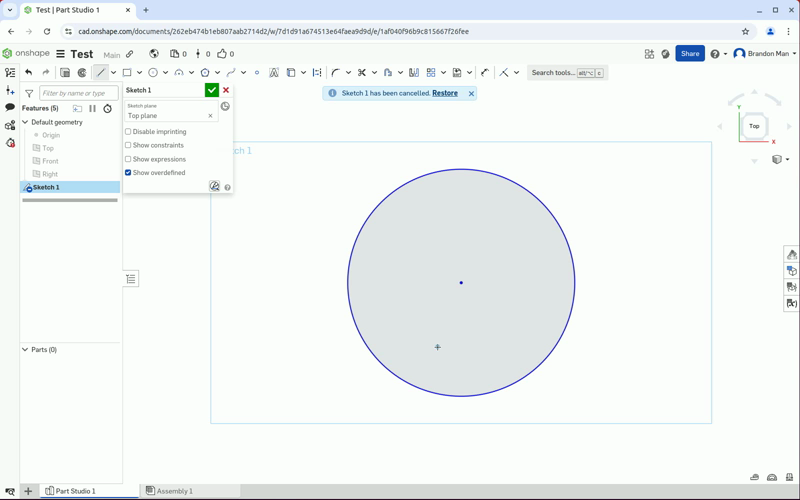
mouse_move(467, 346)
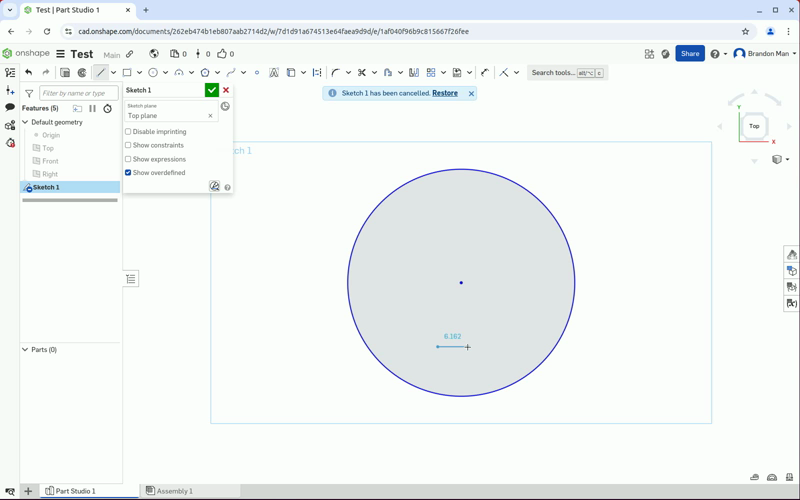
mouse_move(482, 346)
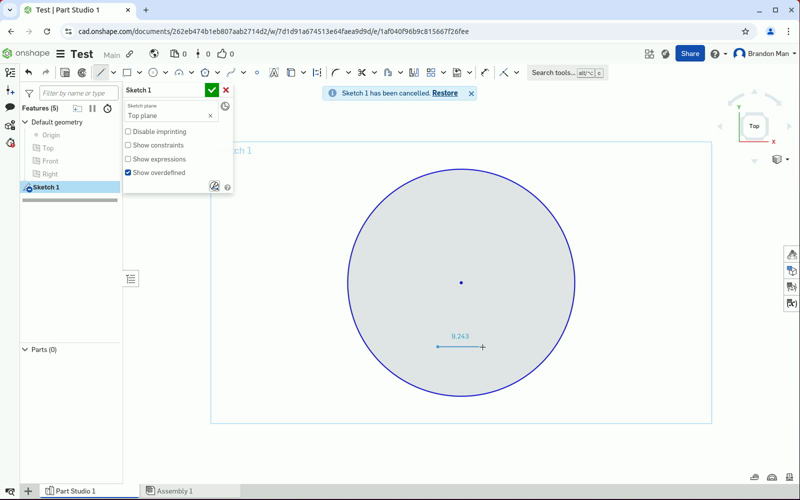
click(482, 346)
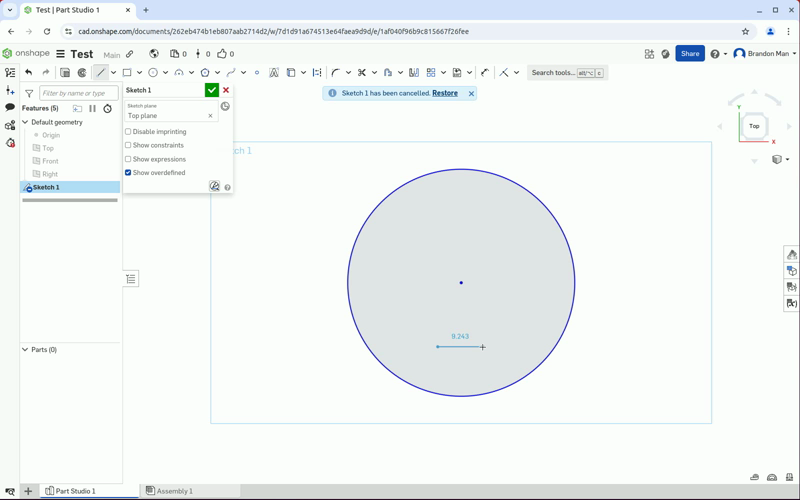
key_up(shift)
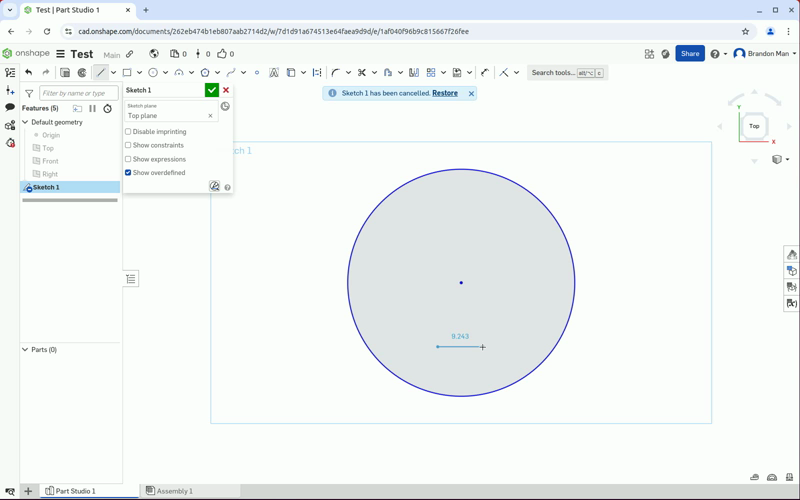
key_down(shift)
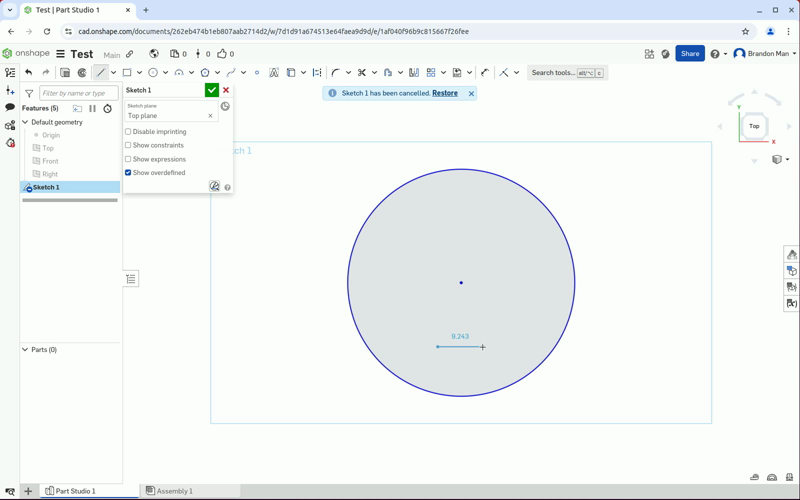
mouse_move(512, 346)
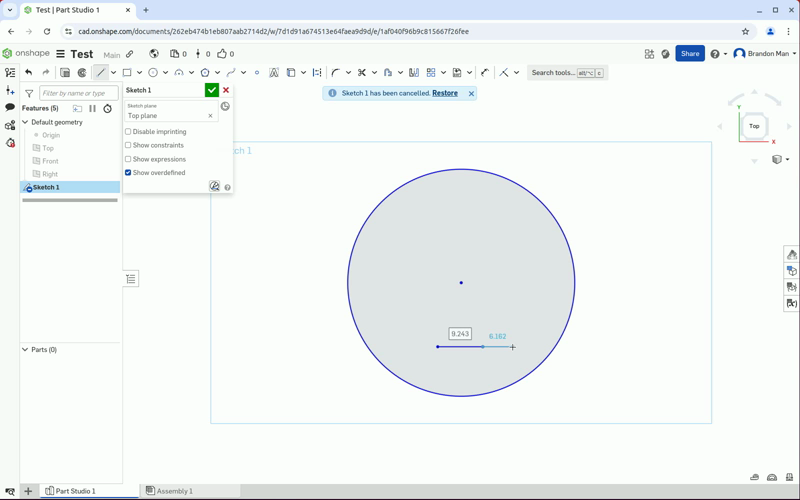
mouse_move(482, 315)
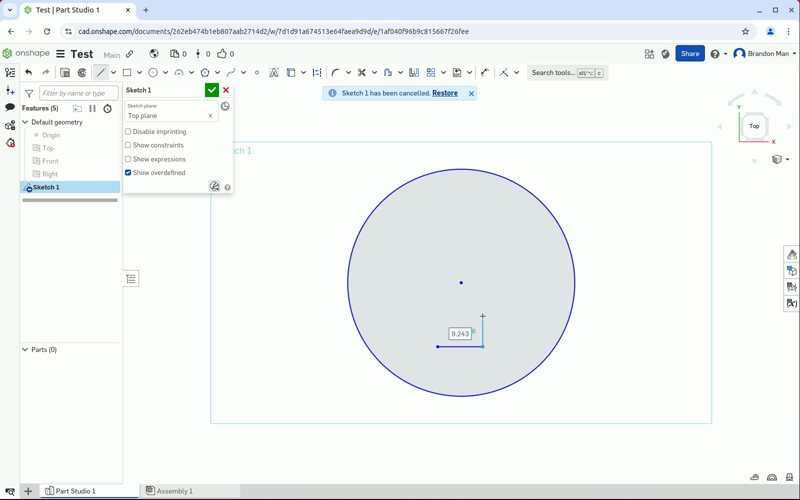
click(482, 315)
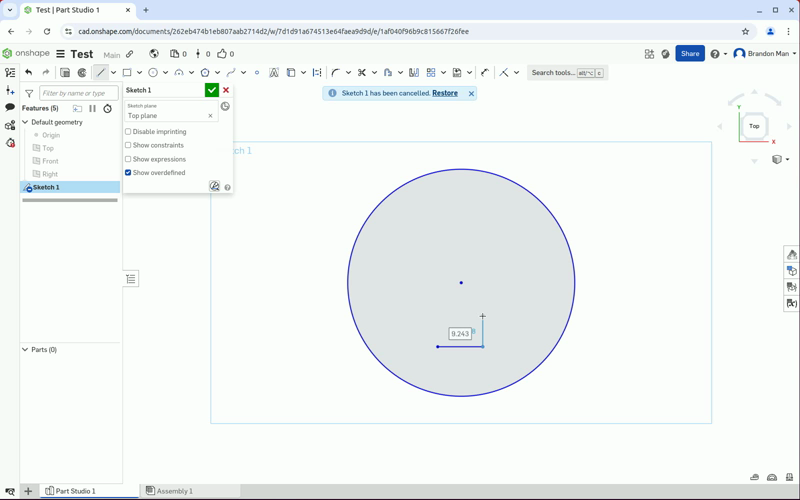
key_up(shift)
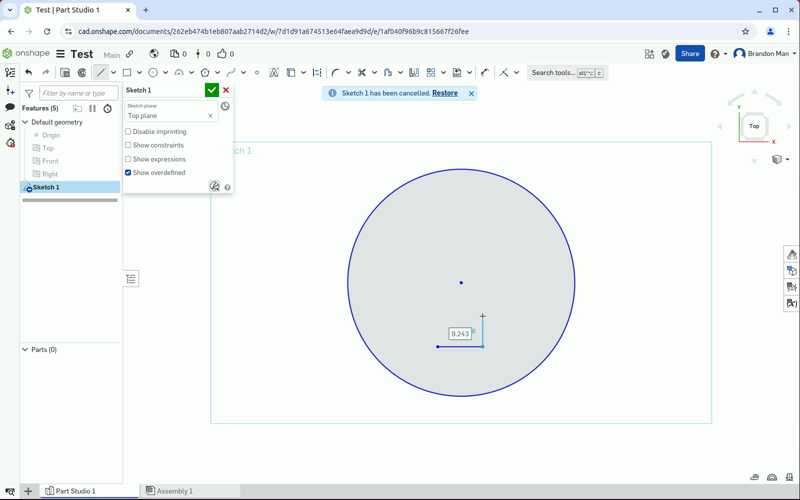
key_down(shift)
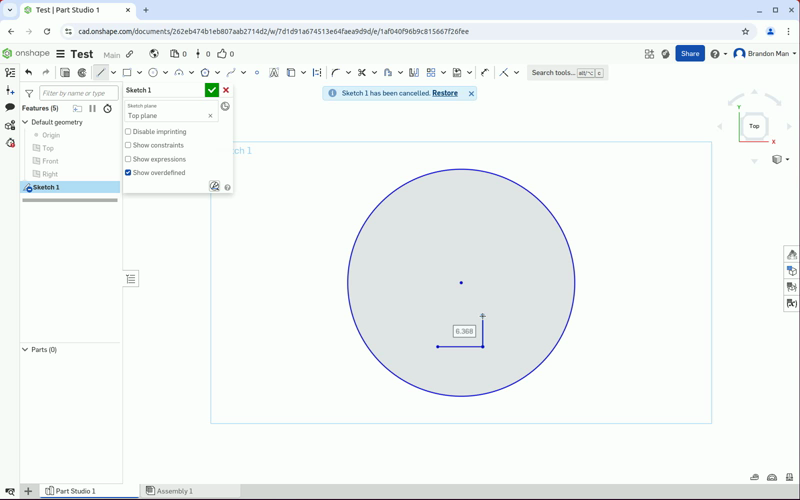
mouse_move(512, 315)
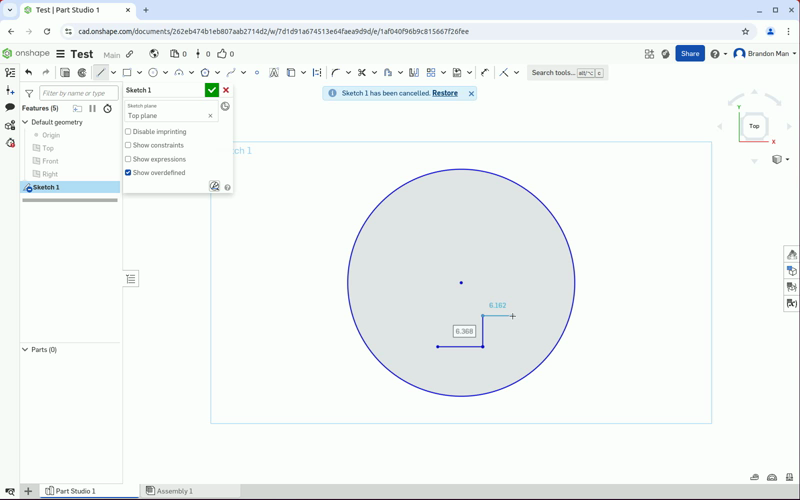
mouse_move(437, 315)
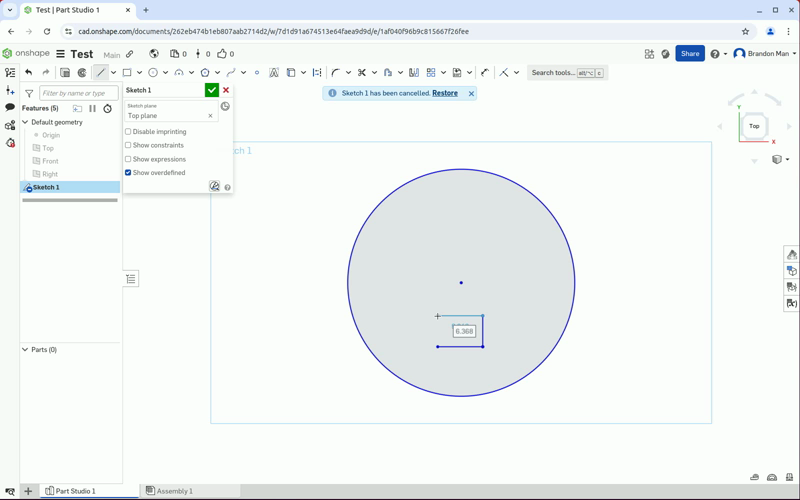
click(437, 315)
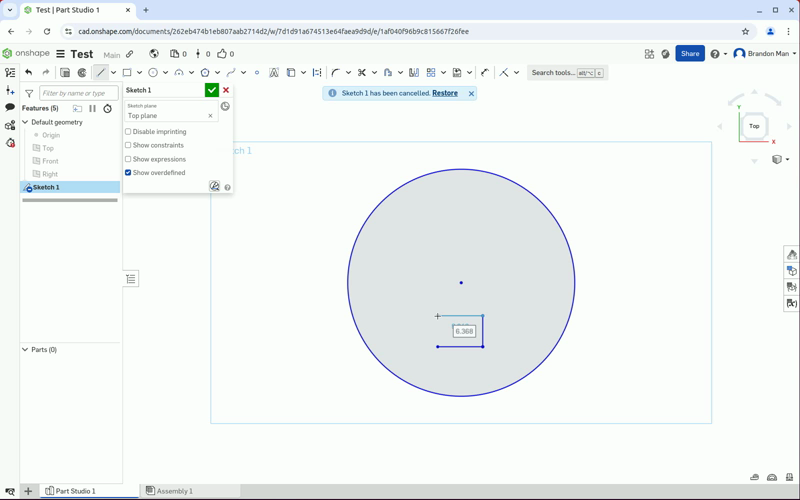
key_up(shift)
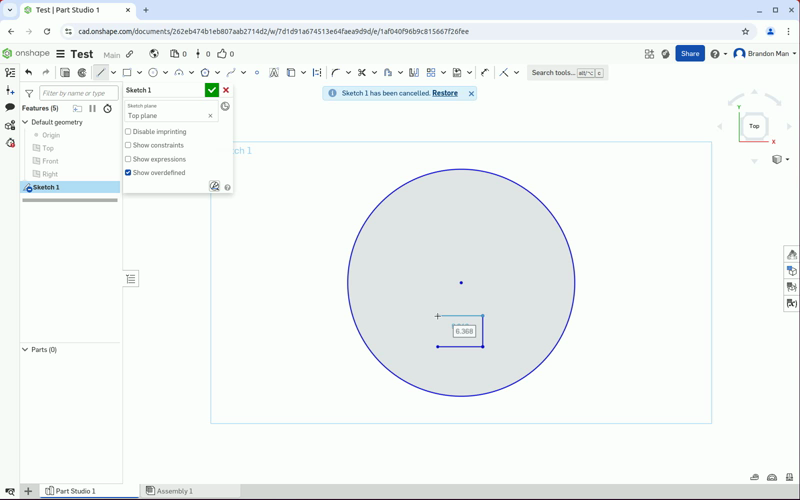
mouse_move(467, 315)
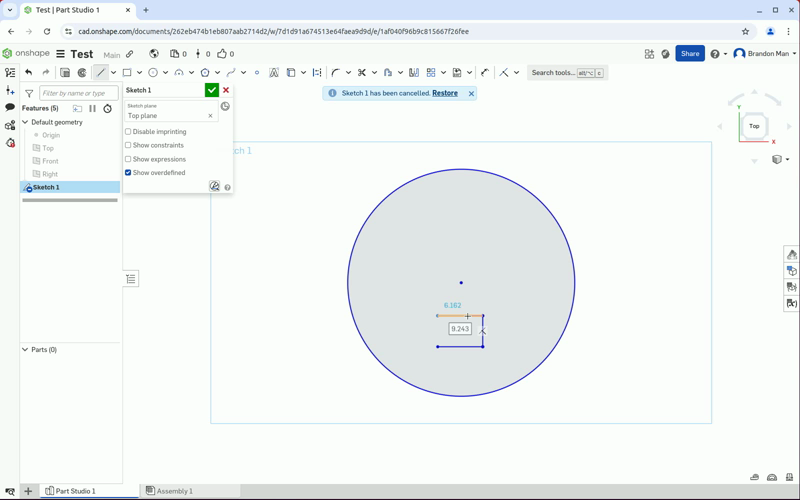
key_down(shift)
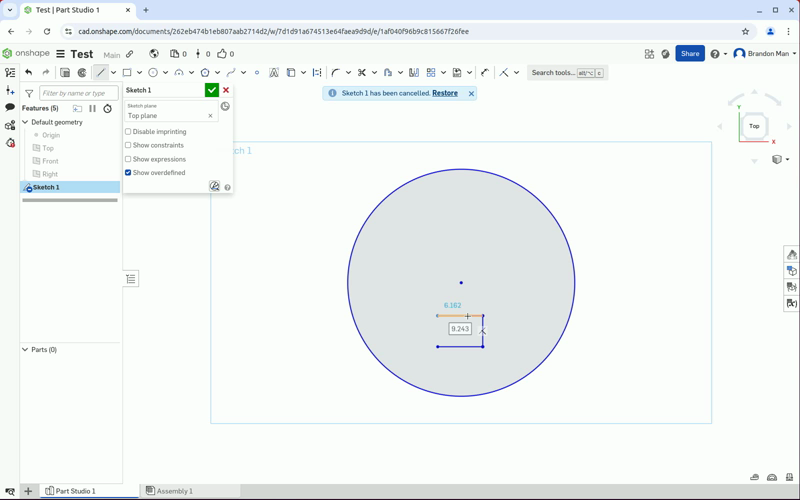
mouse_move(437, 346)
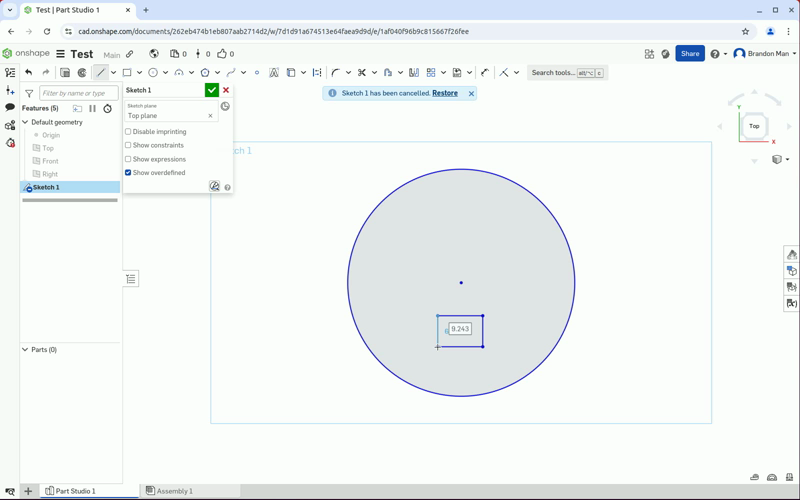
key_up(shift)
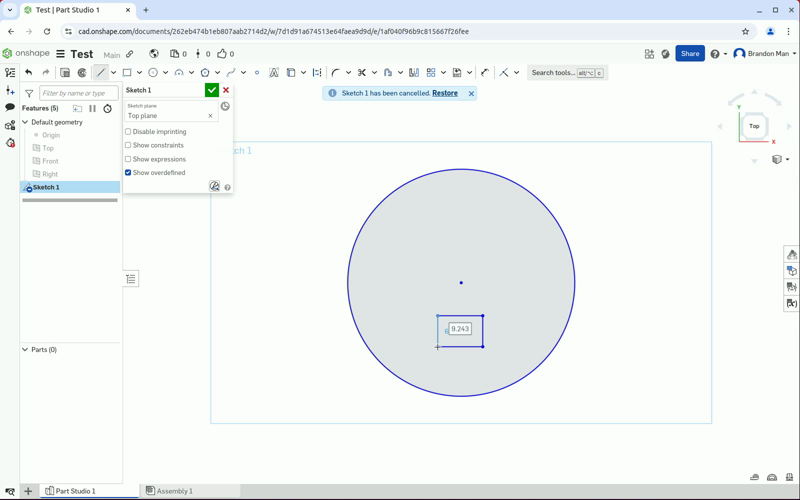
click(437, 346)
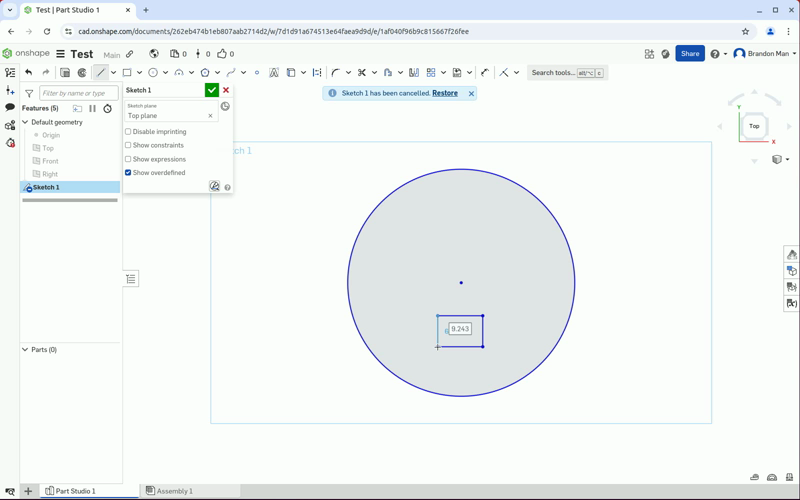
key(esc)
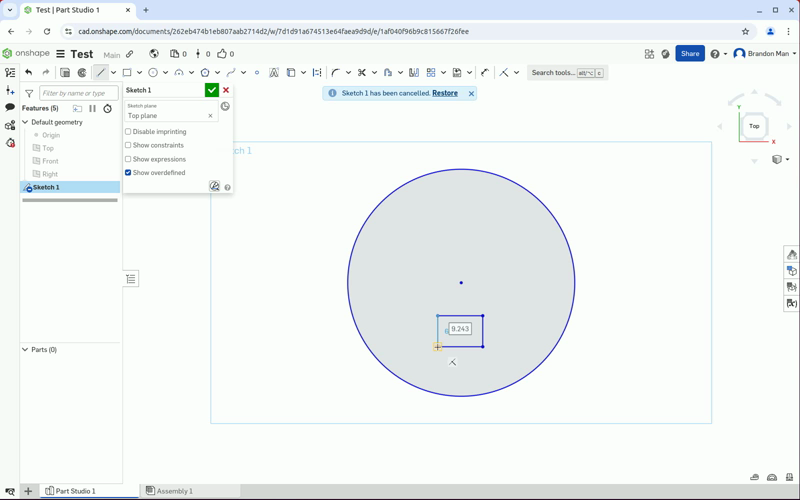
key(l)
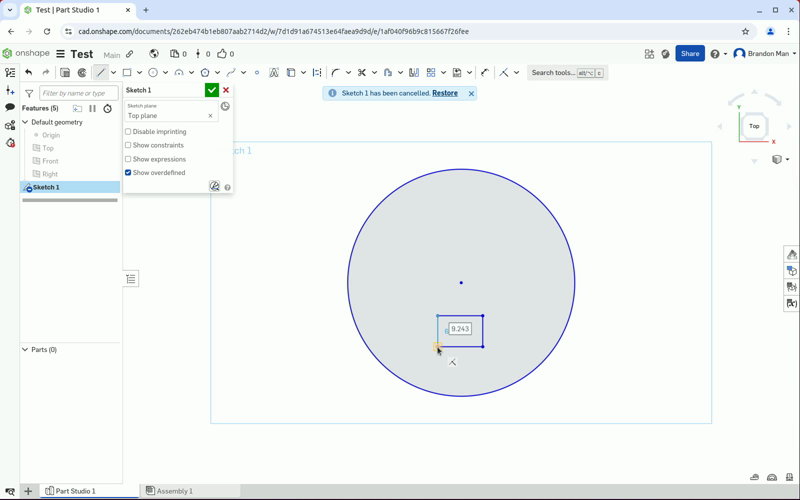
key_down(shift)
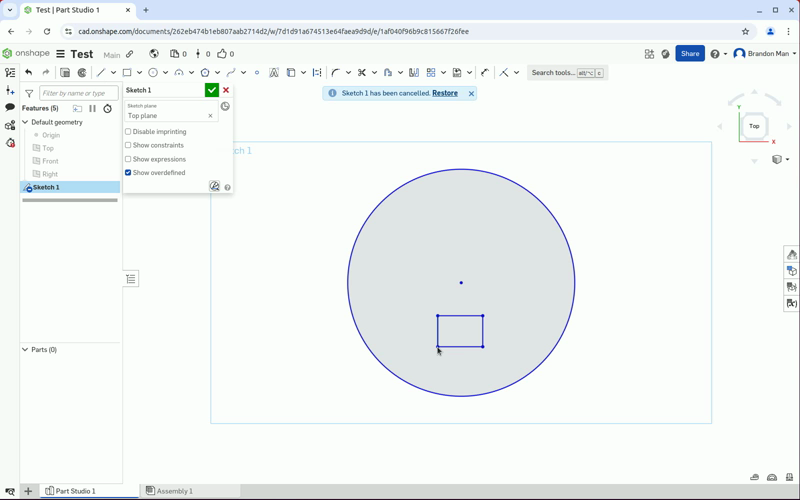
mouse_move(437, 249)
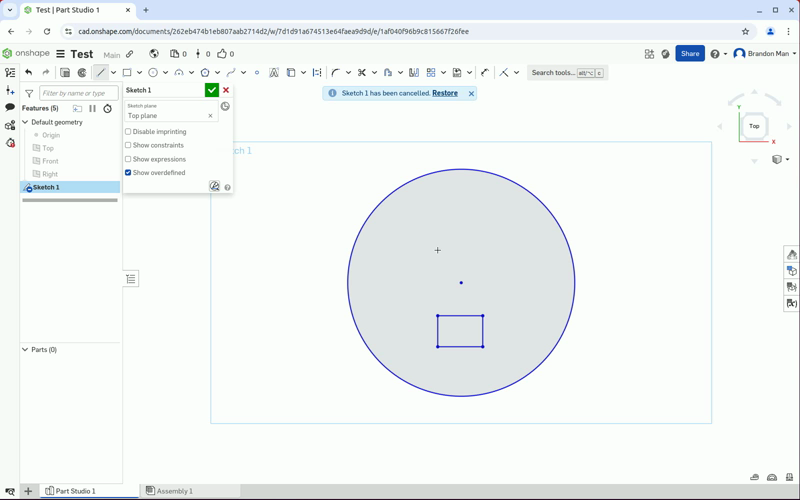
click(437, 249)
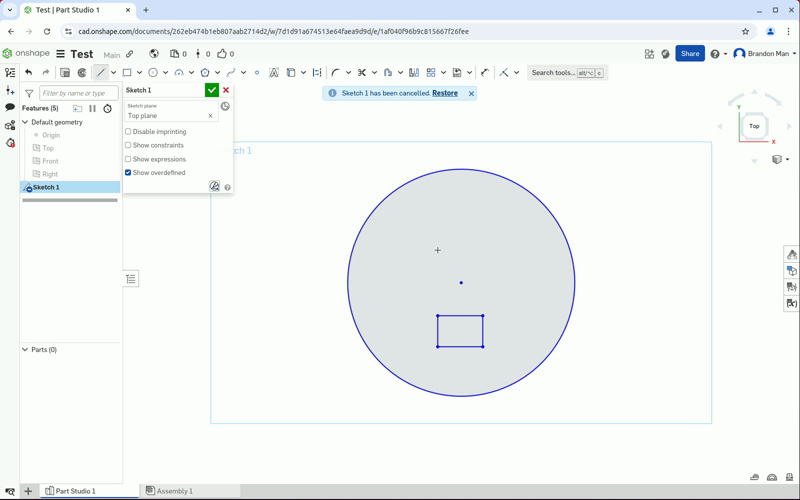
key_up(shift)
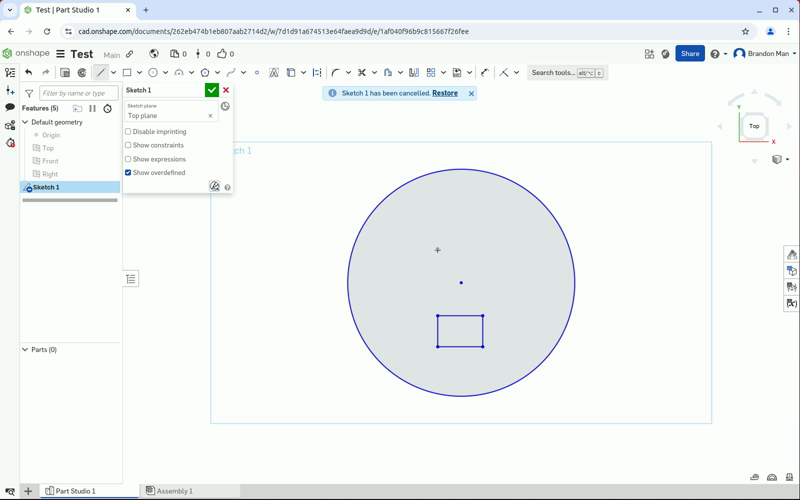
key_down(shift)
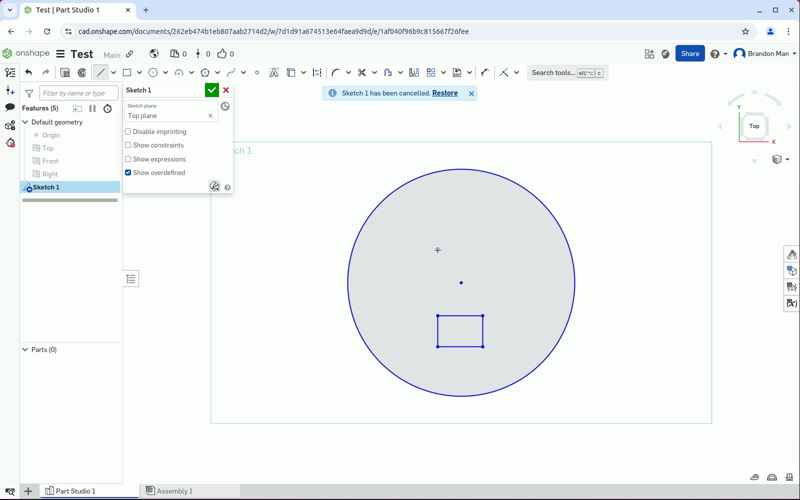
mouse_move(467, 249)
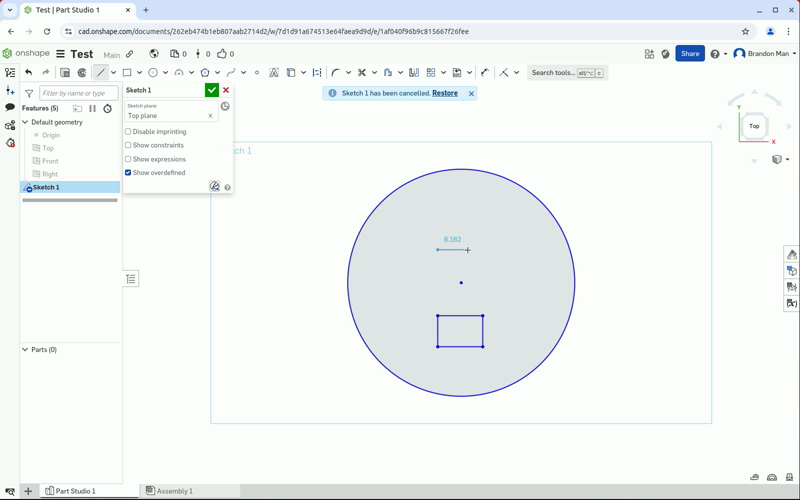
mouse_move(482, 249)
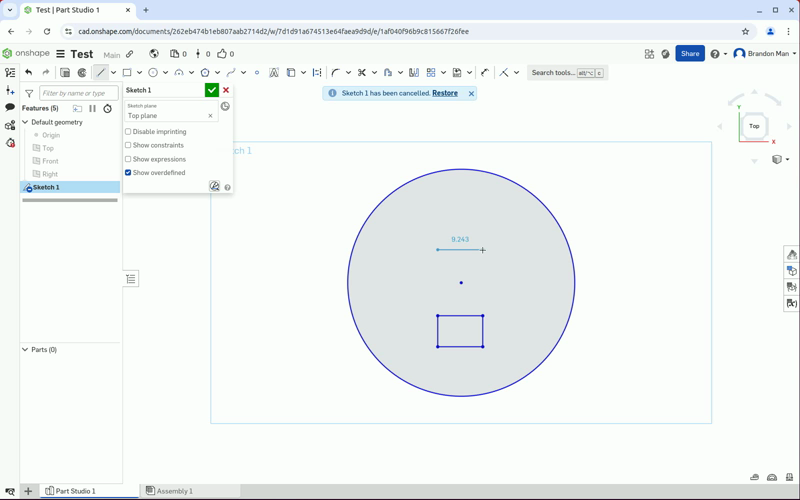
click(482, 249)
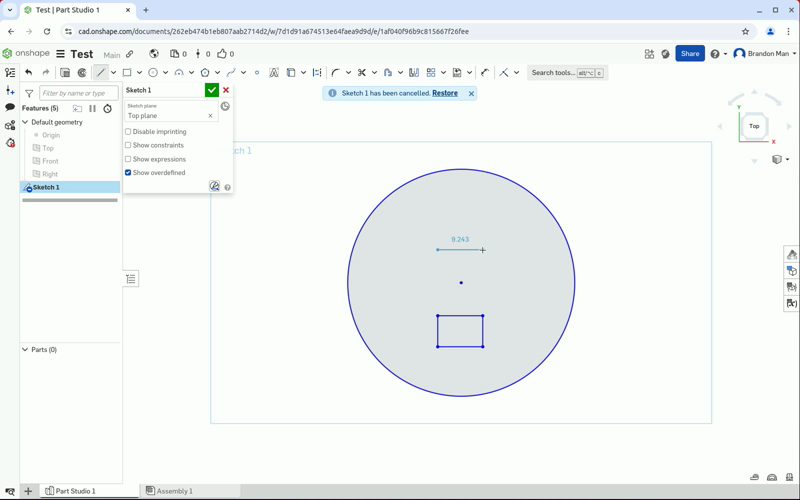
key_up(shift)
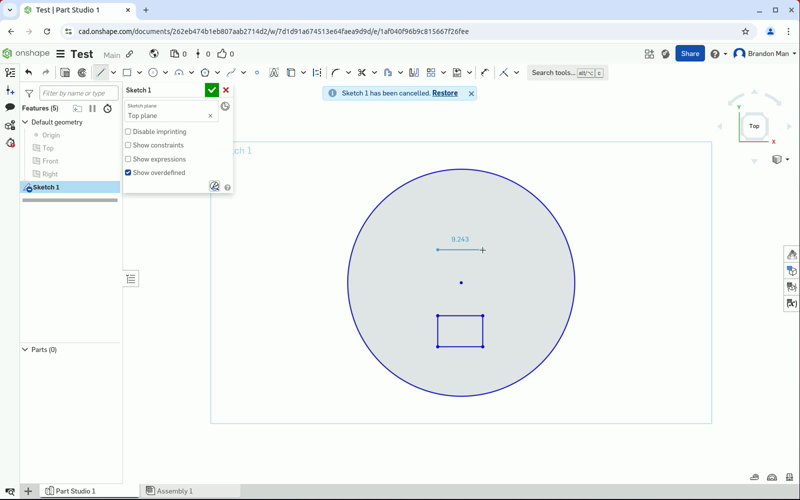
key_down(shift)
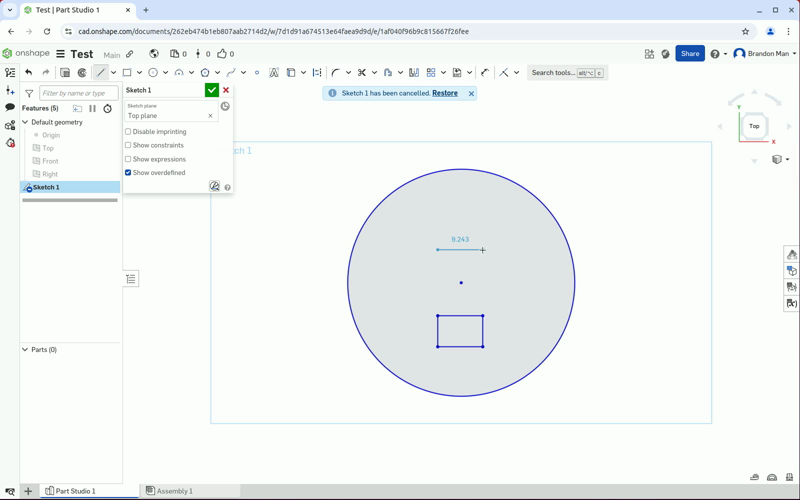
mouse_move(512, 249)
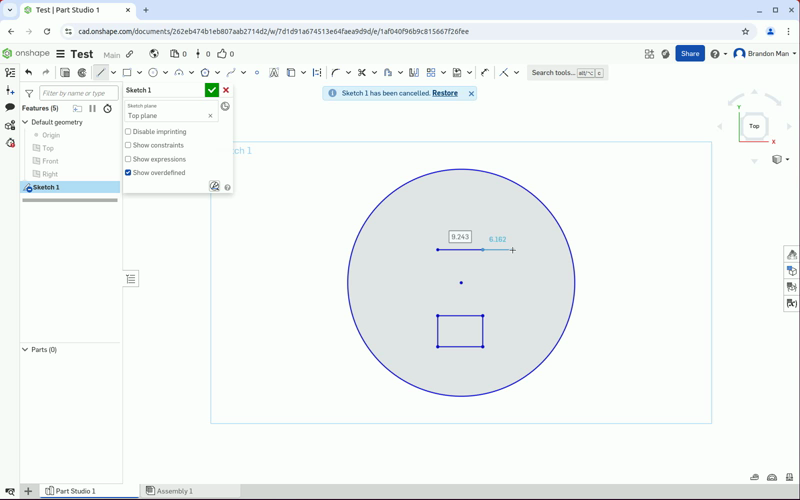
mouse_move(482, 219)
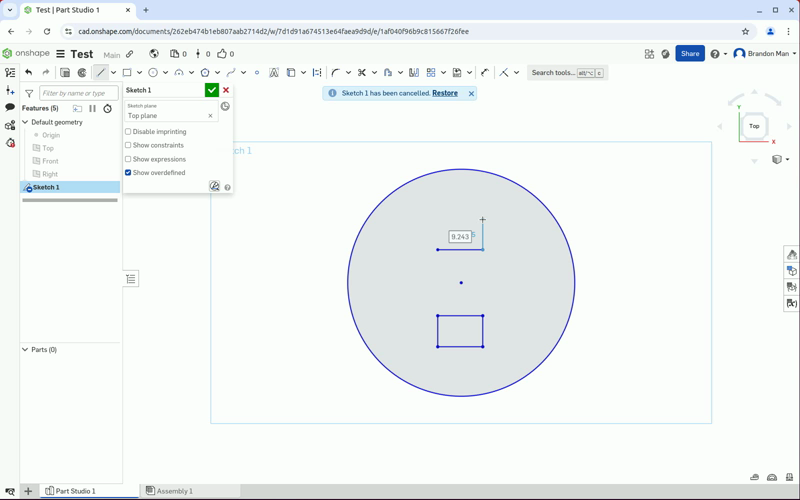
click(482, 219)
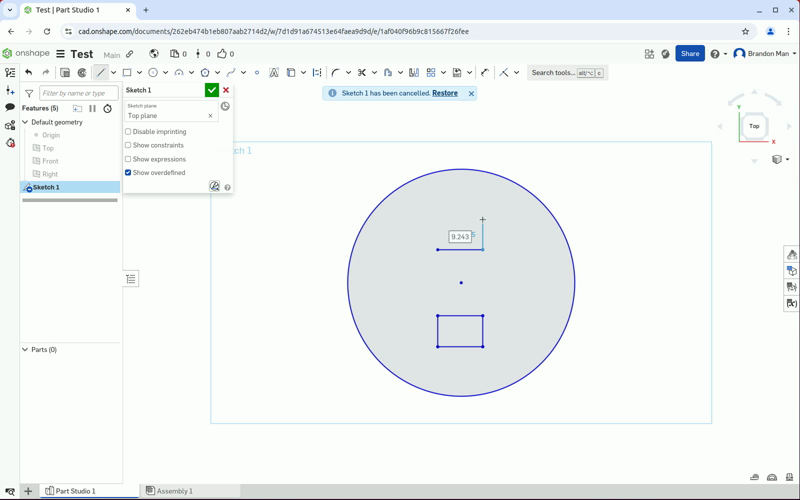
key_up(shift)
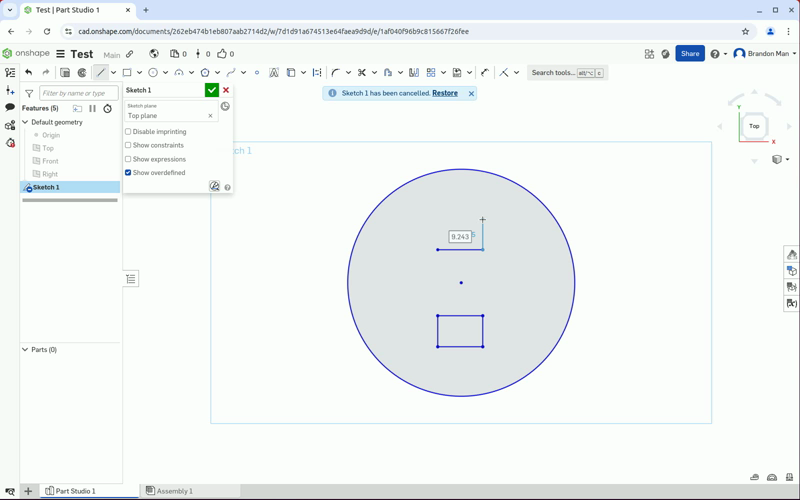
key_down(shift)
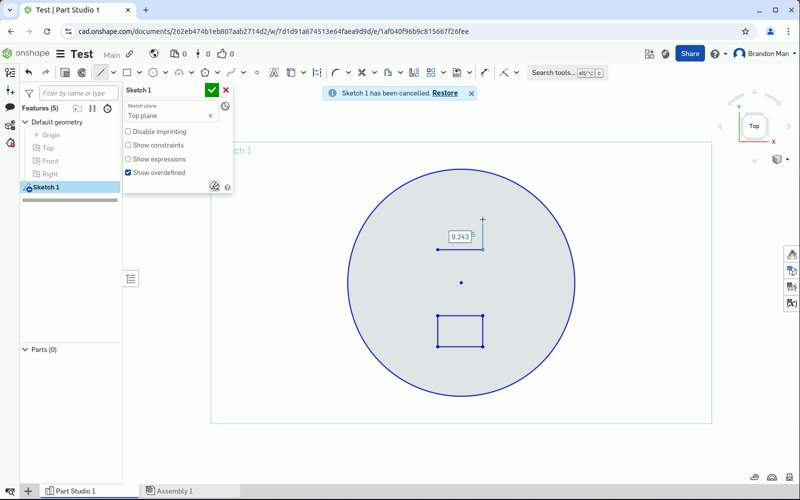
mouse_move(512, 219)
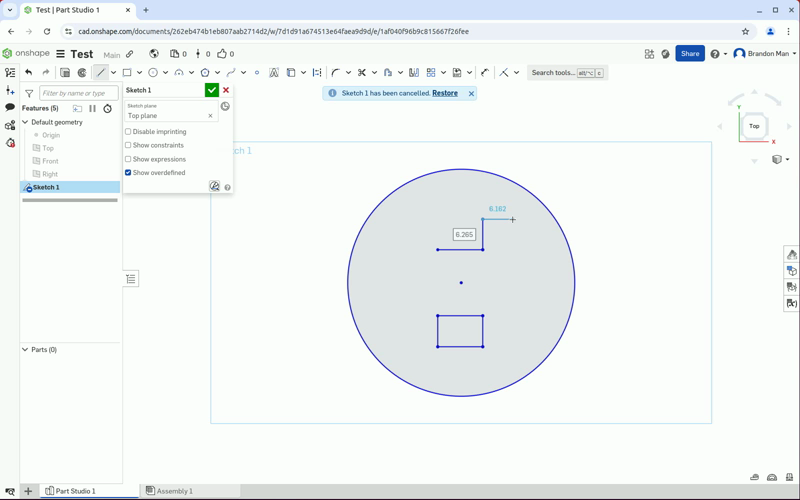
mouse_move(437, 219)
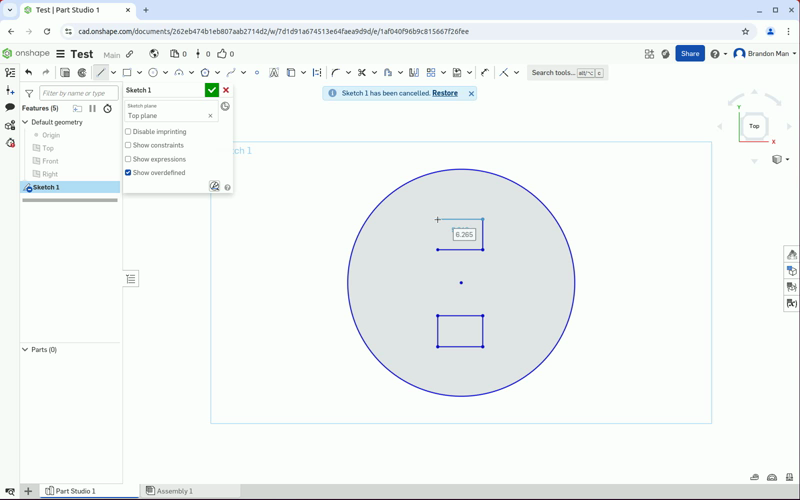
click(437, 219)
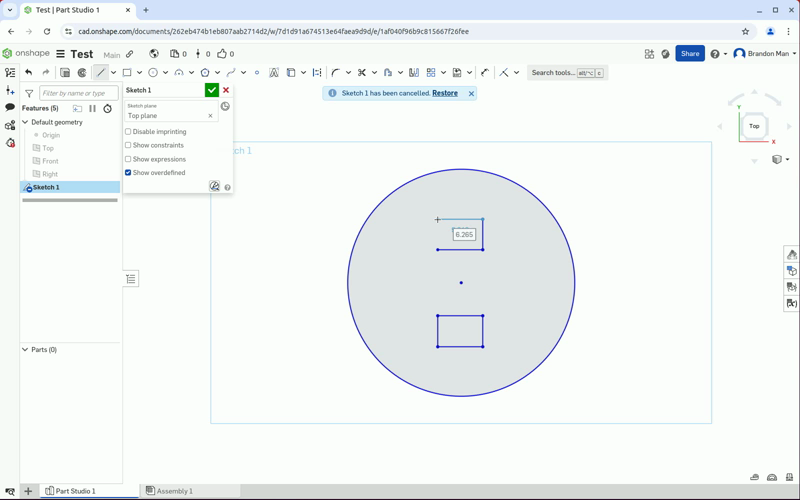
key_up(shift)
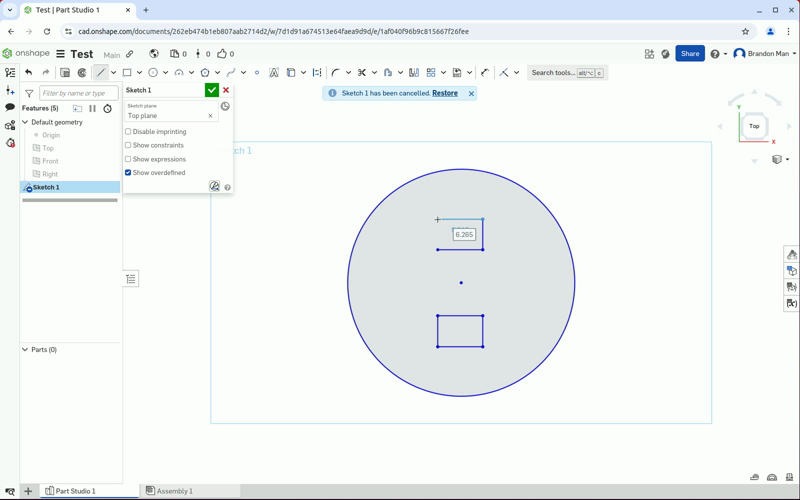
mouse_move(467, 219)
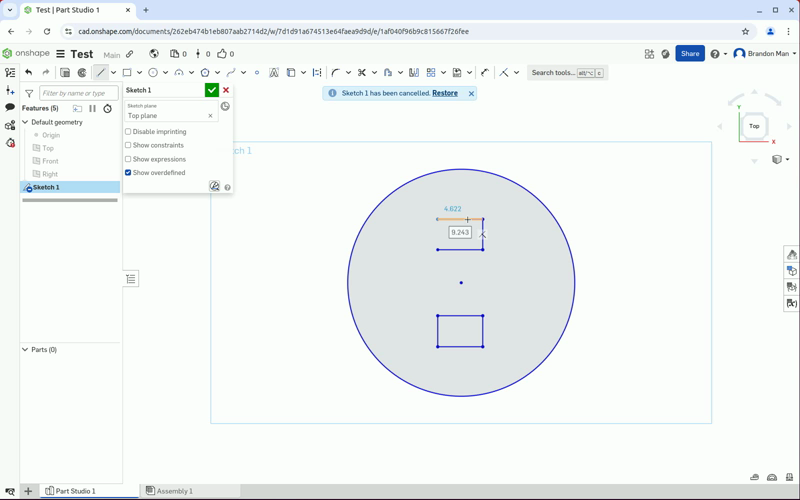
key_down(shift)
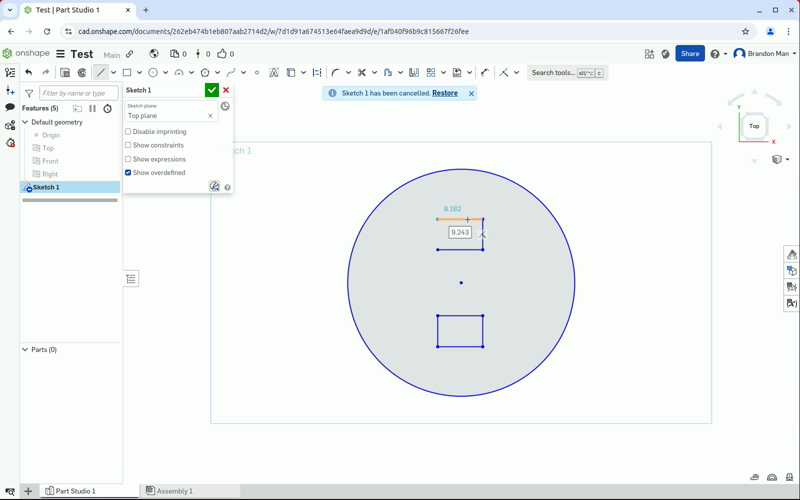
mouse_move(437, 249)
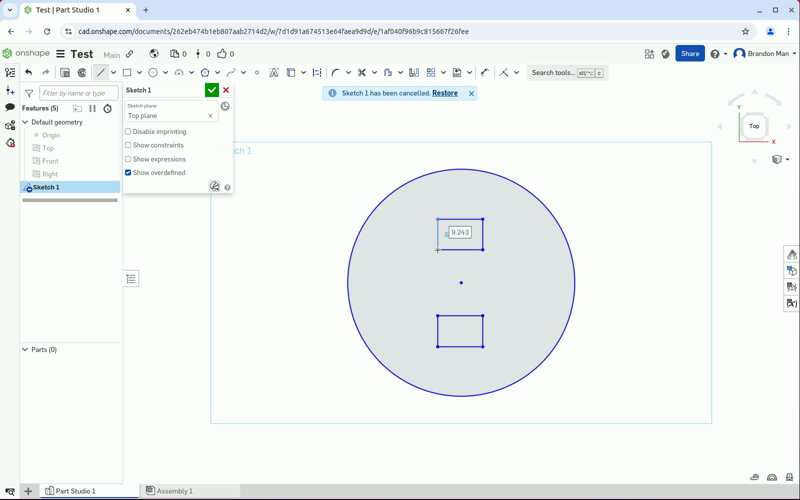
key_up(shift)
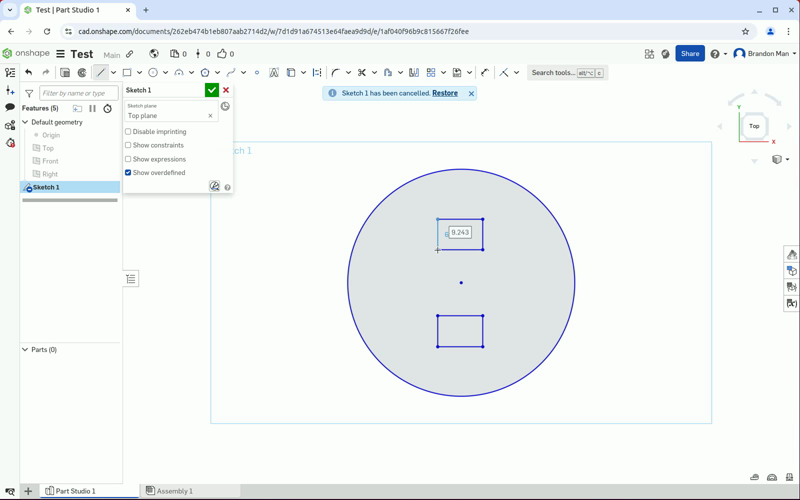
click(437, 249)
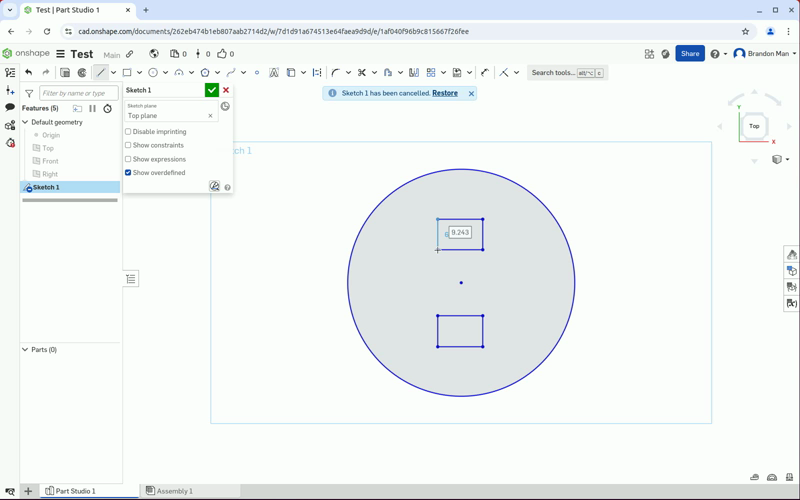
key(esc)
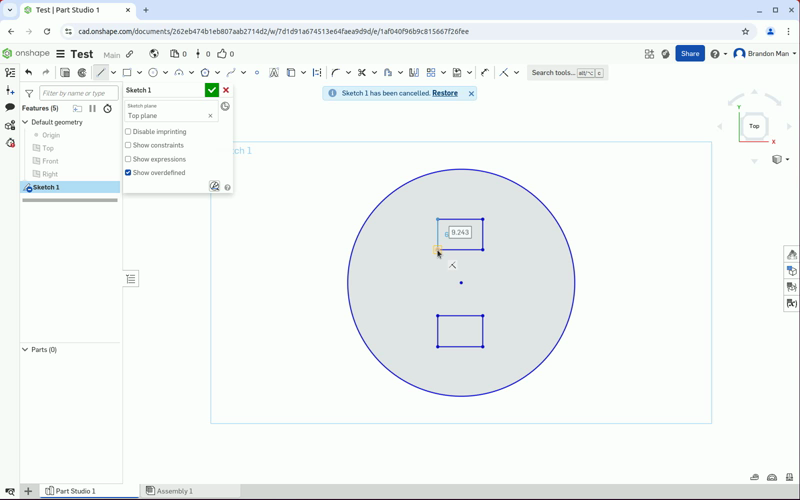
key(c)
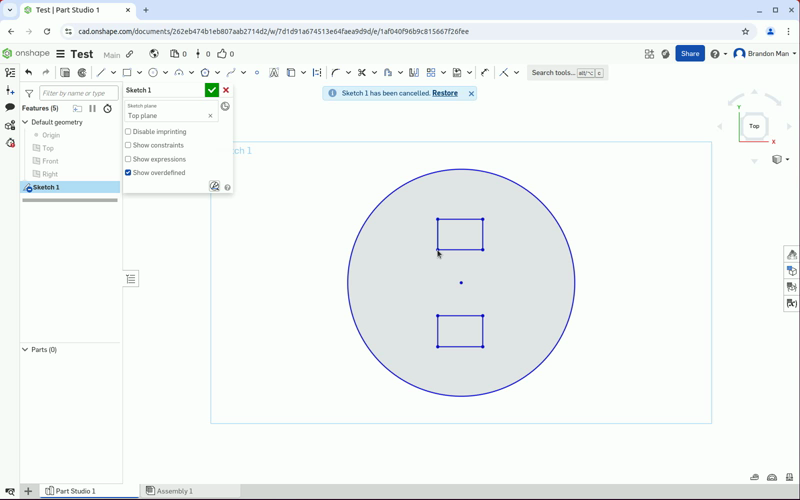
key_down(shift)
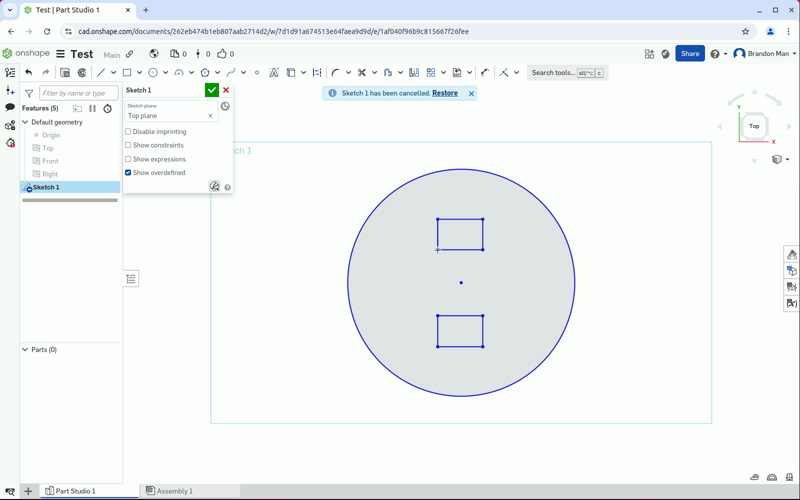
mouse_move(461, 282)
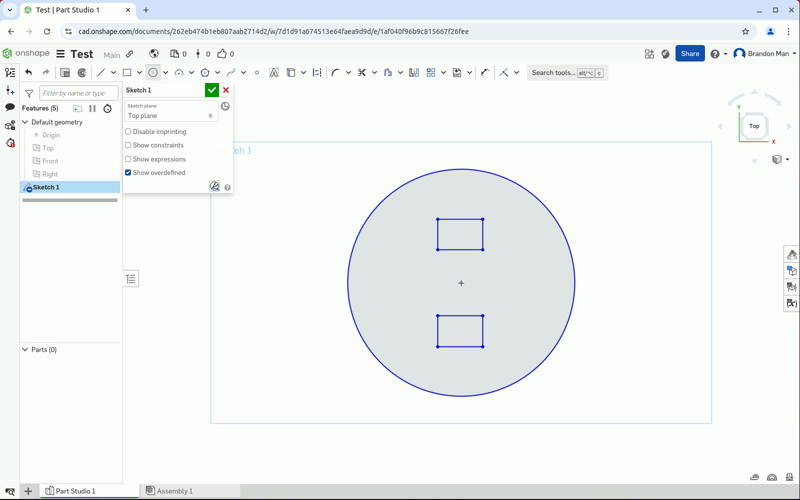
click(461, 282)
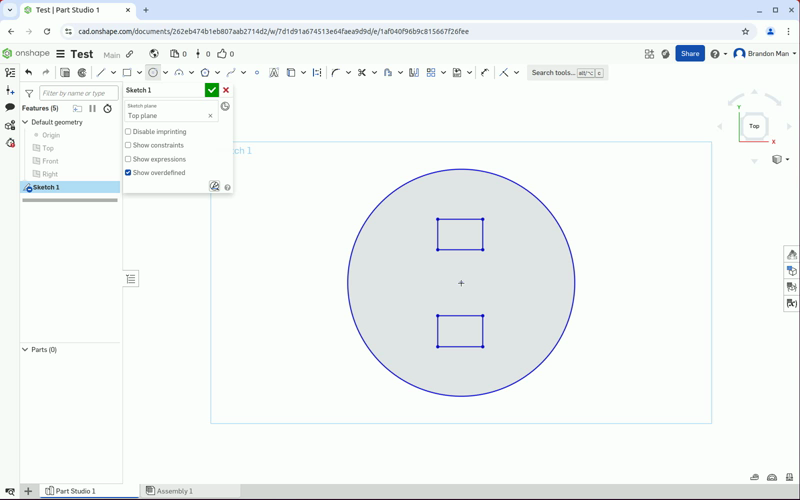
key_up(shift)
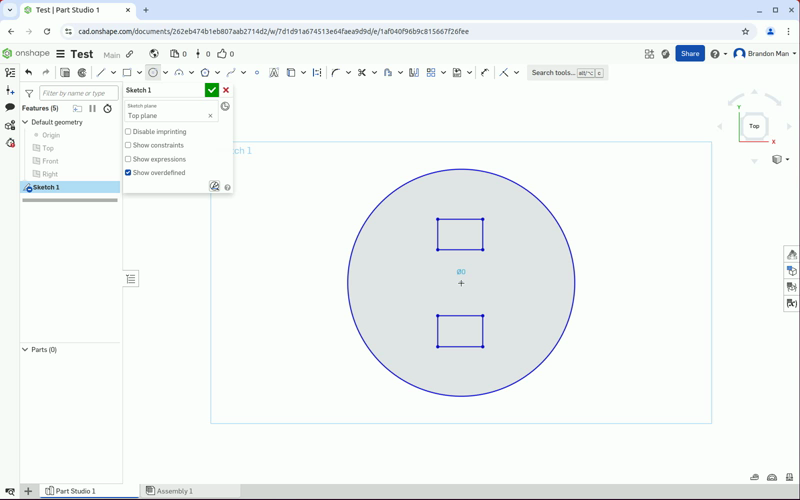
mouse_move(477, 282)
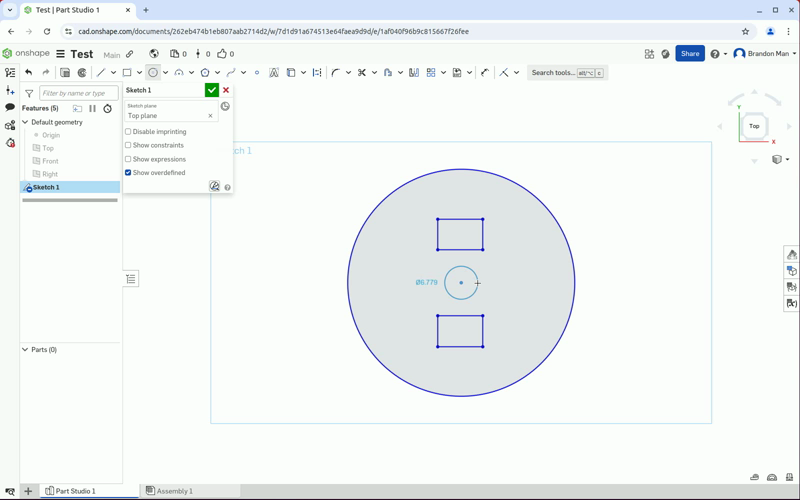
click(477, 282)
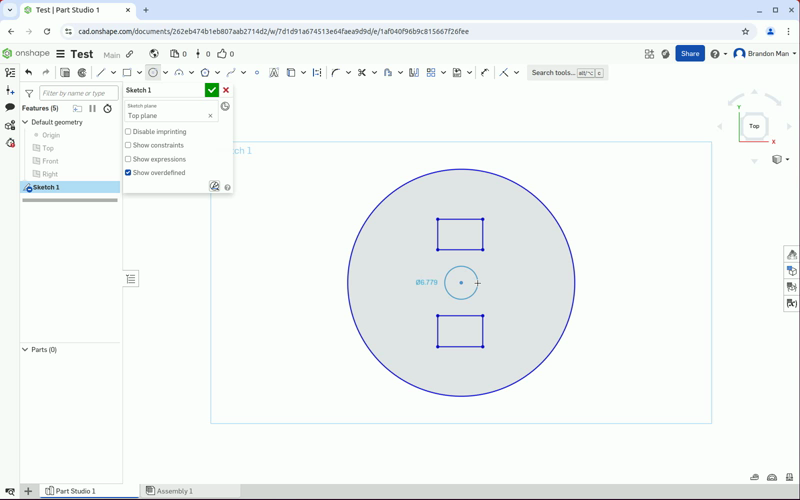
key(esc)
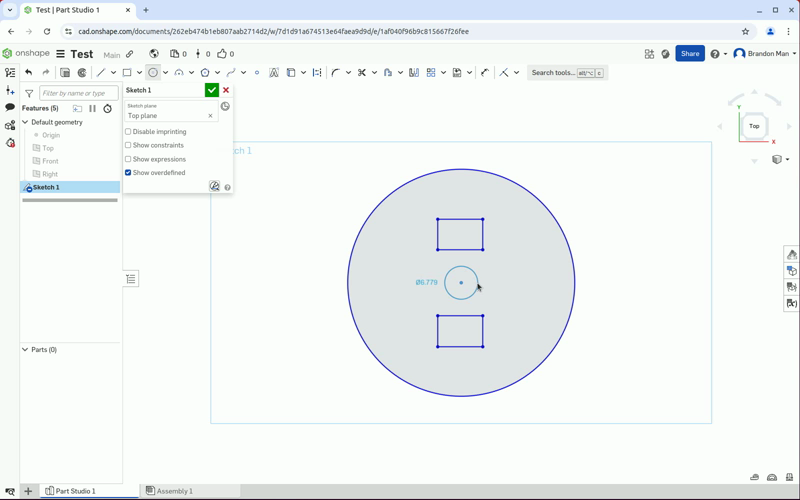
mouse_move(389, 302)
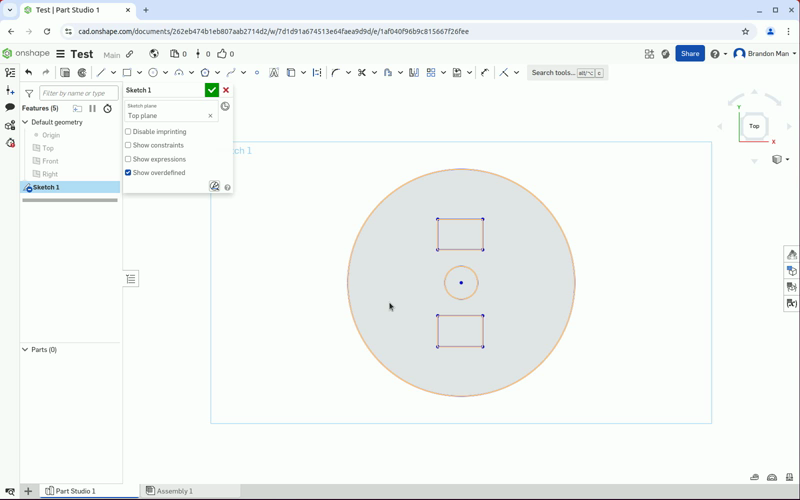
click(389, 302)
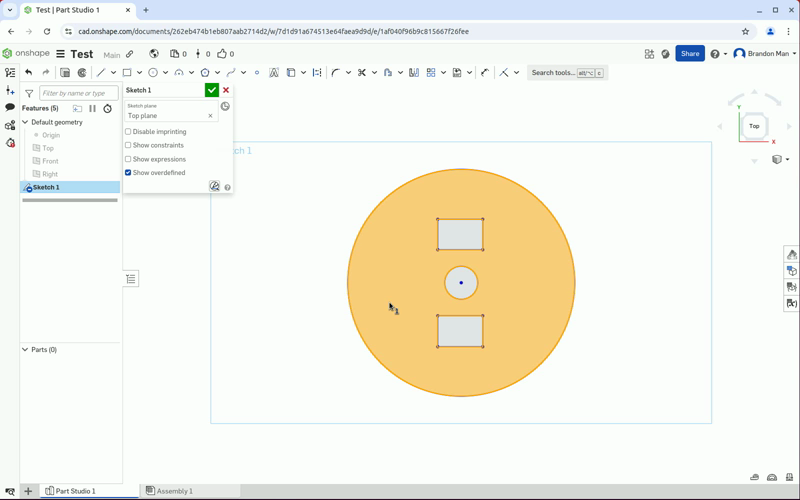
mouse_move(73, 352)
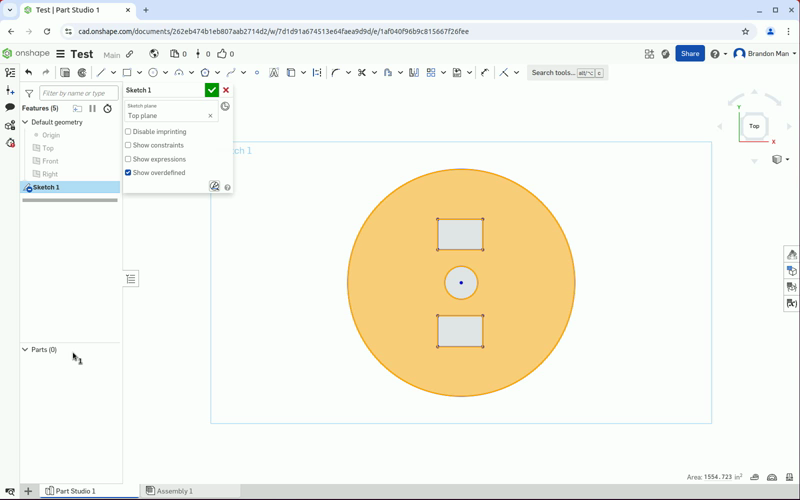
key(shift+y)
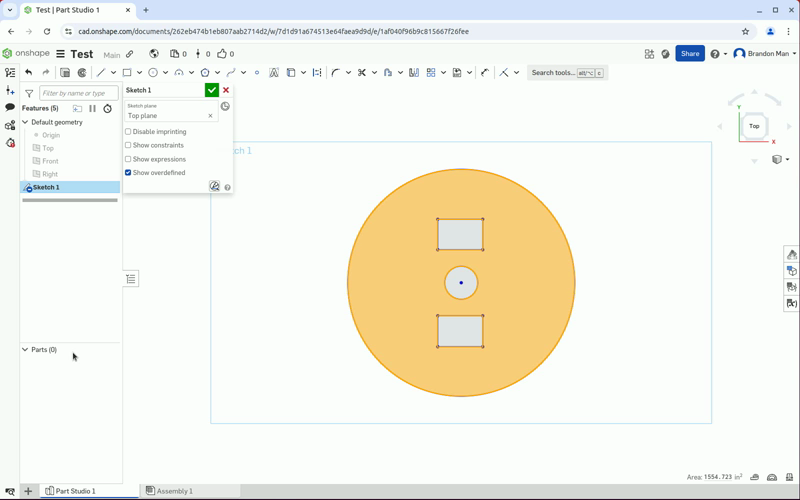
key(shift+e)
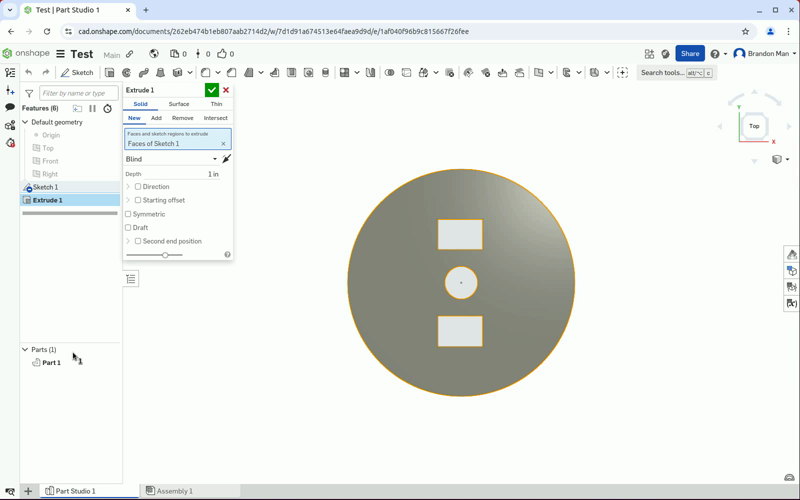
mouse_move(143, 106)
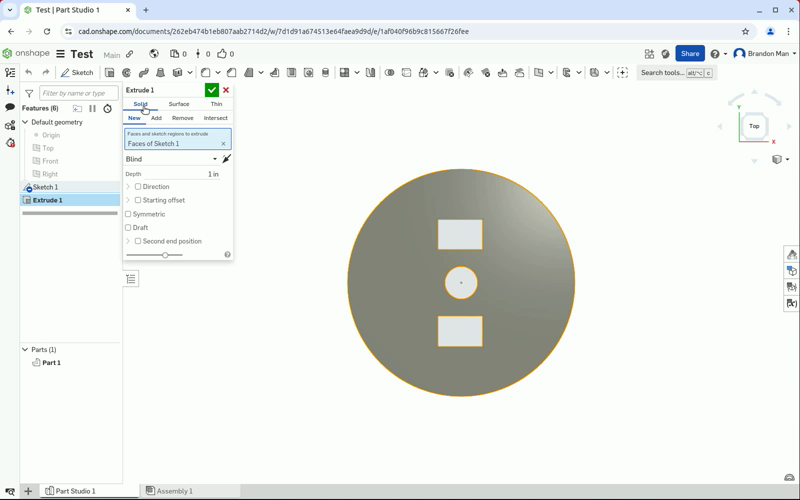
click(143, 106)
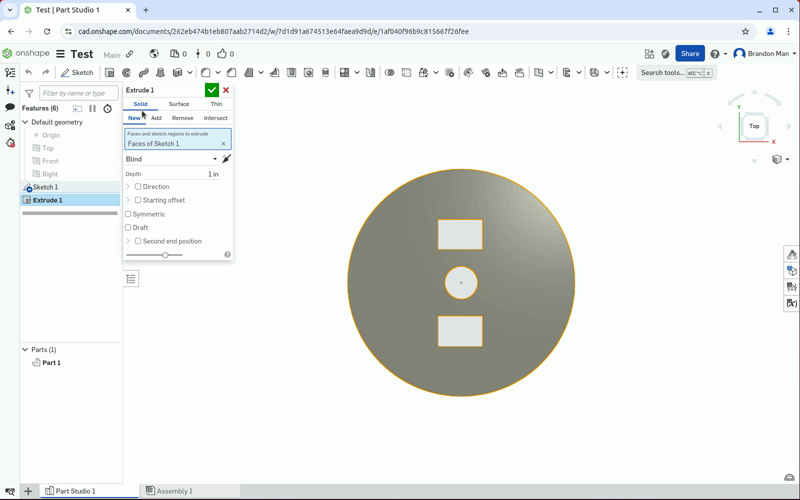
mouse_move(137, 120)
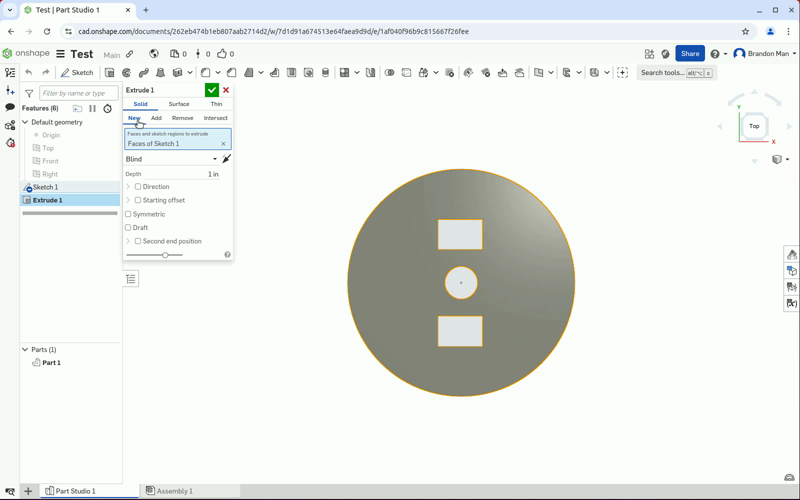
click(137, 120)
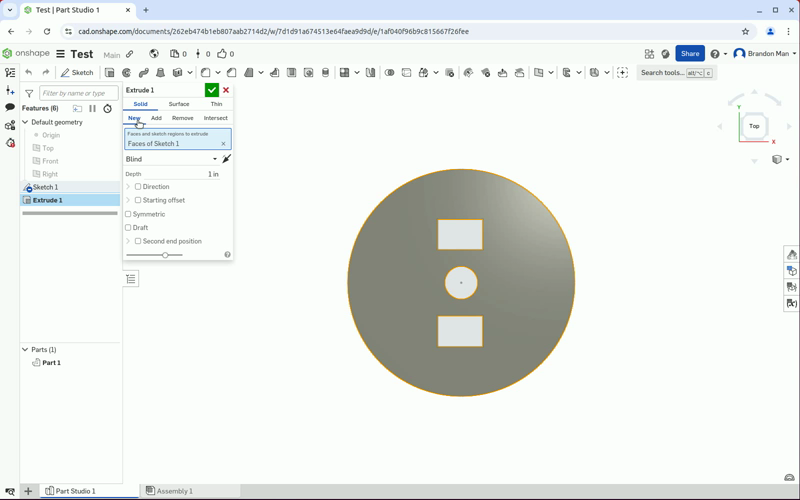
key(tab, 4)
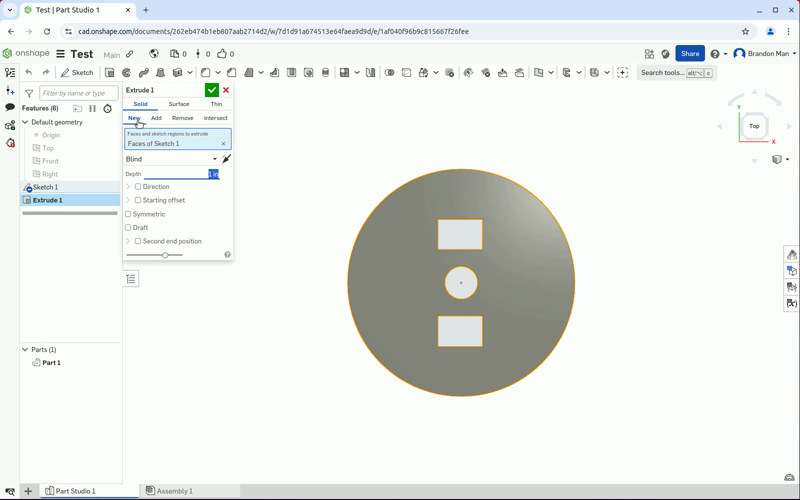
text(6.499)
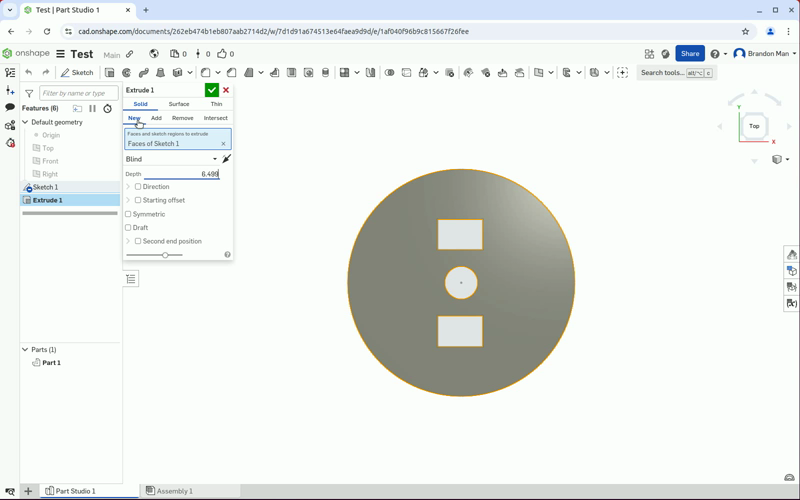
key(enter)
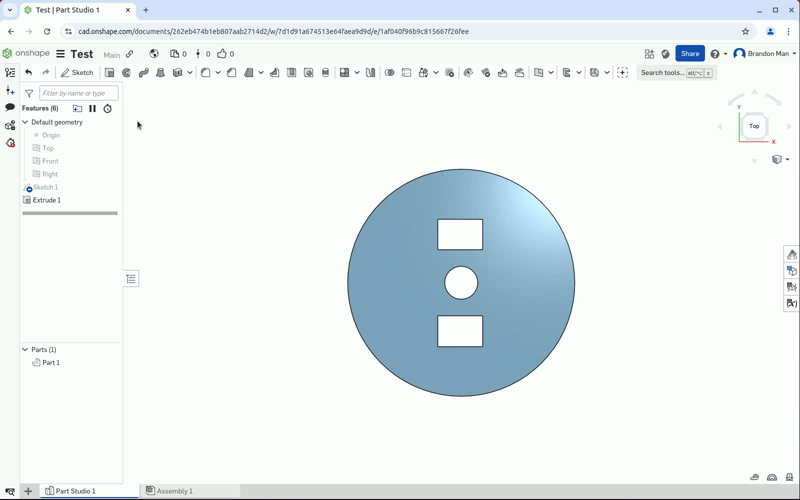
key(shift+h)
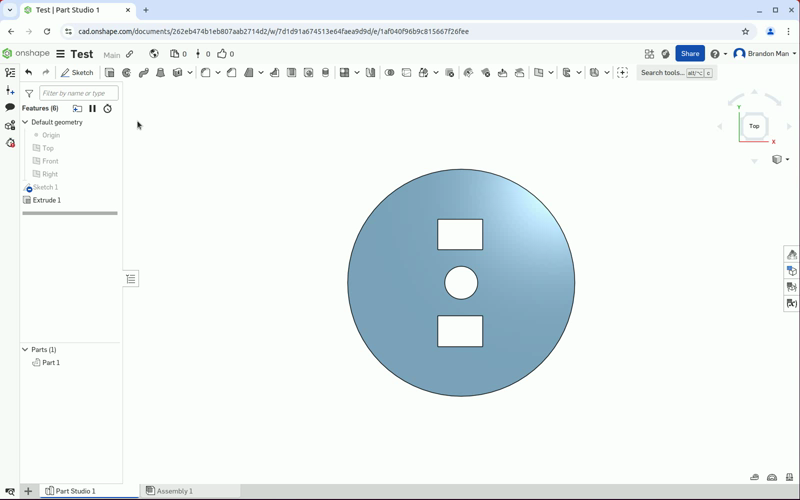
key(shift+h)
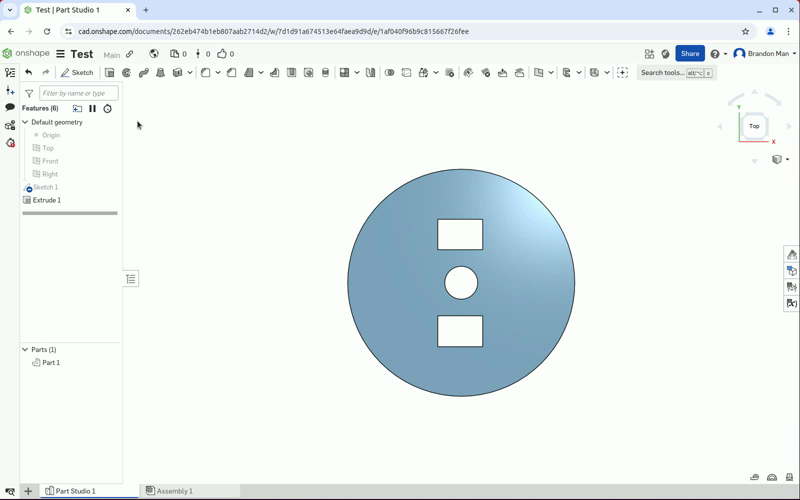
mouse_move(73, 189)
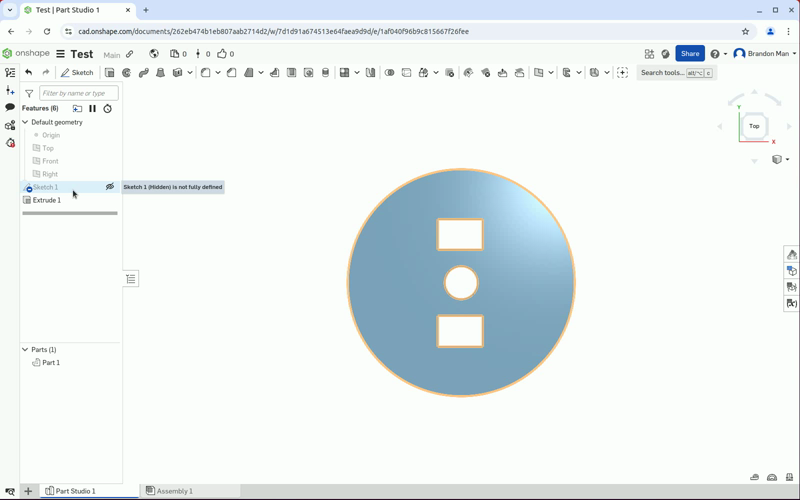
click(73, 189)
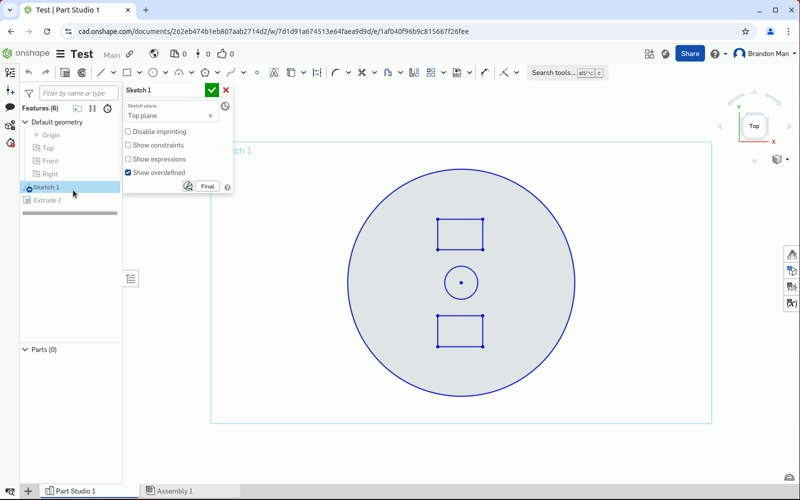
mouse_move(229, 92)
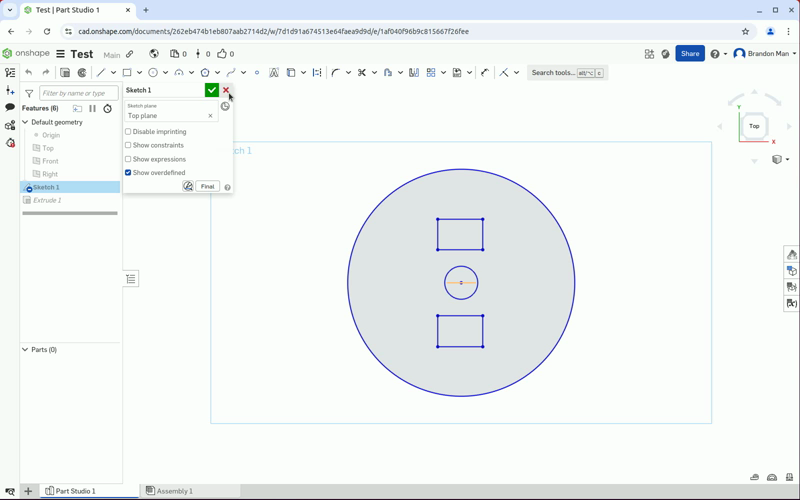
click(229, 92)
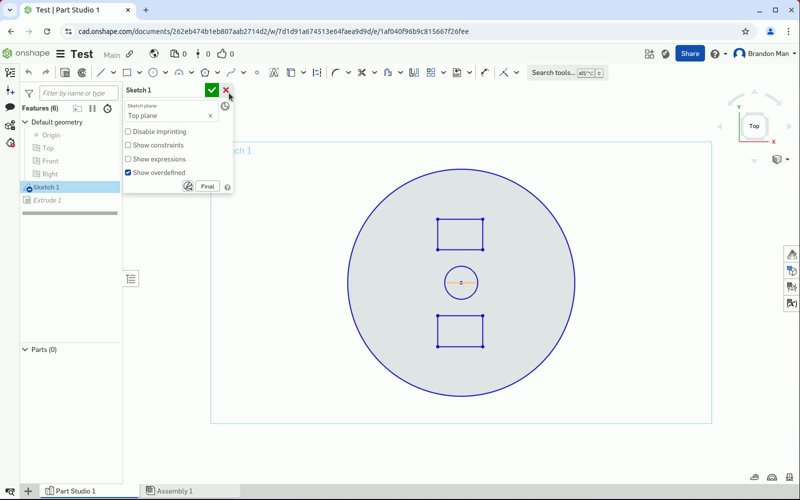
key(shift+s)
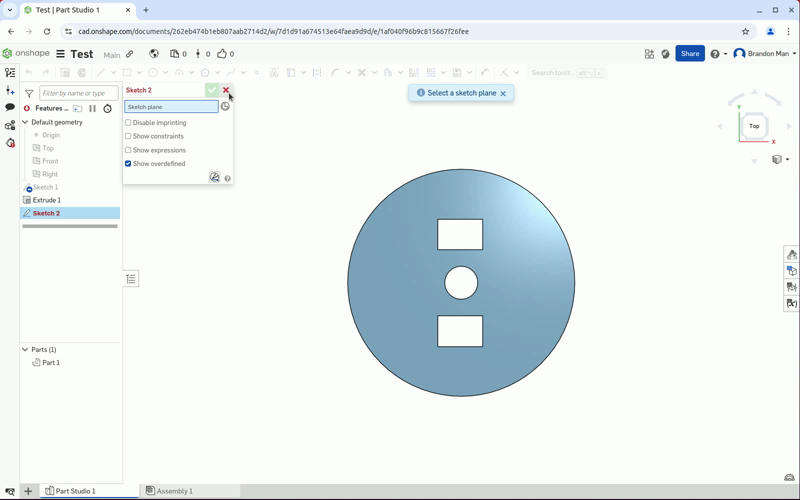
mouse_move(73, 150)
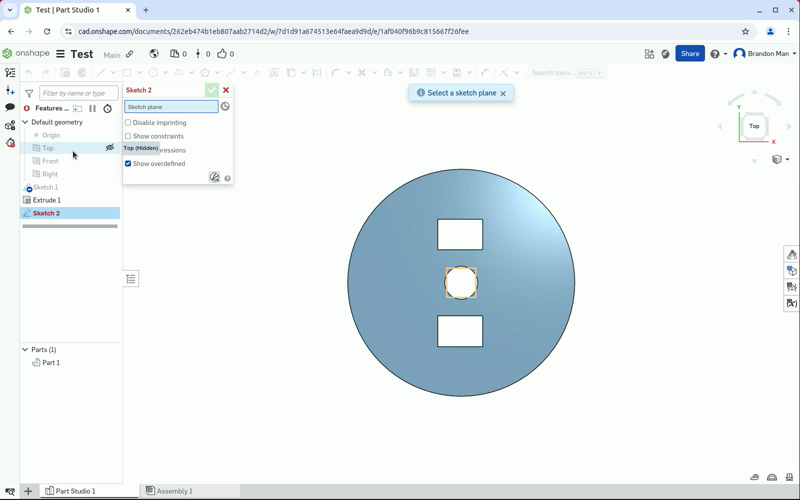
click(73, 150)
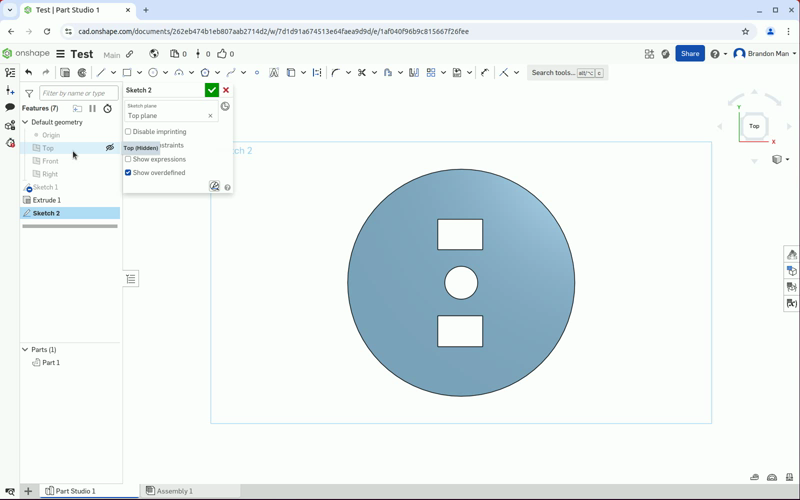
mouse_move(73, 352)
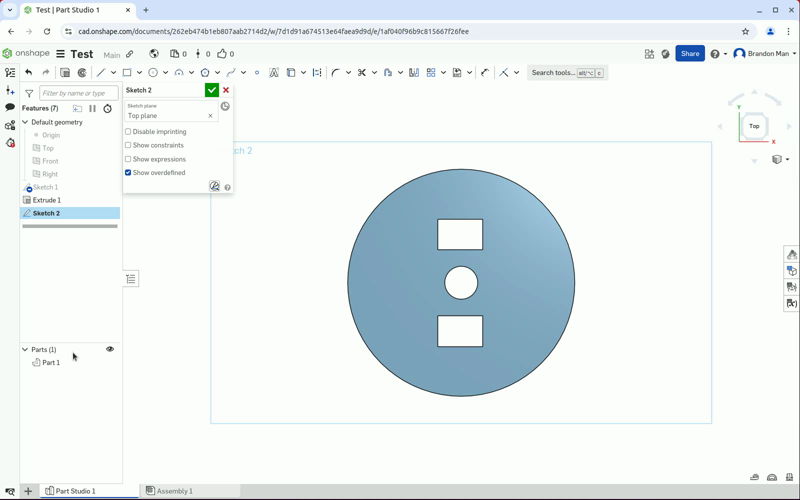
key(y)
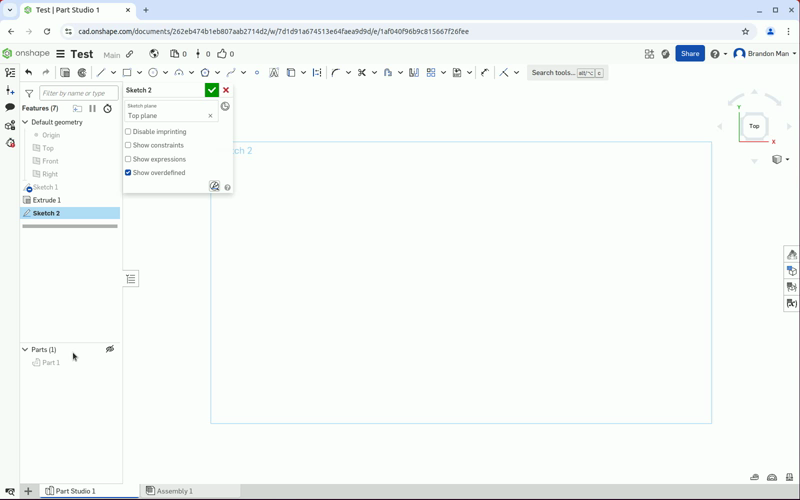
key(c)
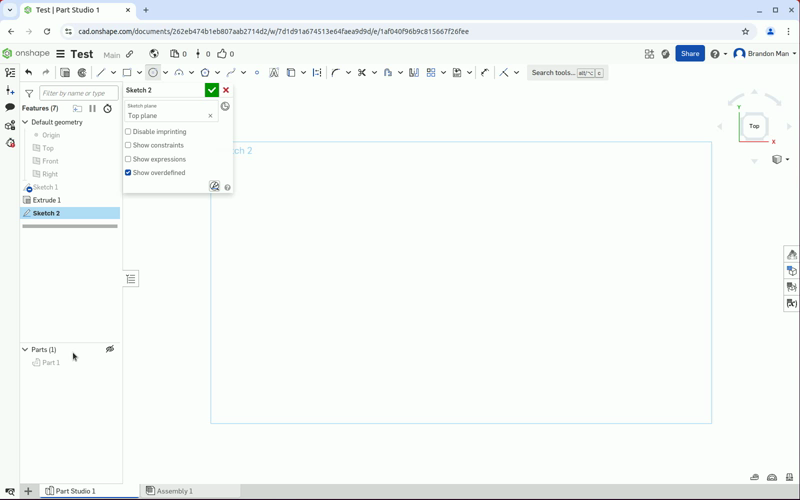
key_down(shift)
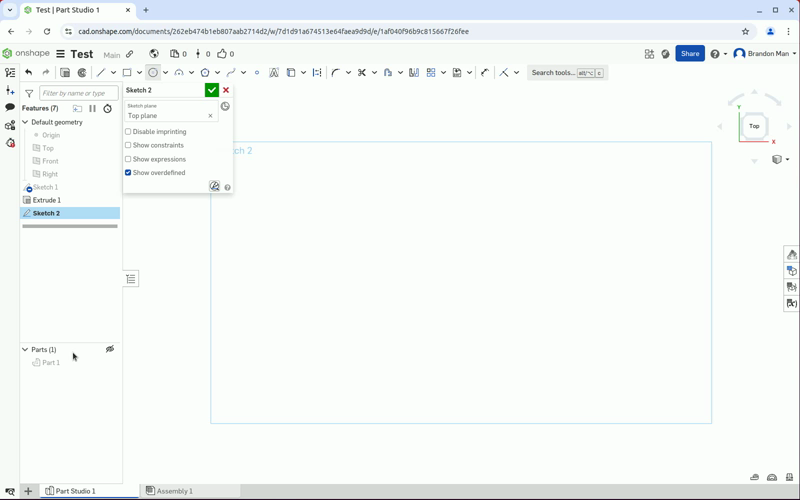
mouse_move(461, 282)
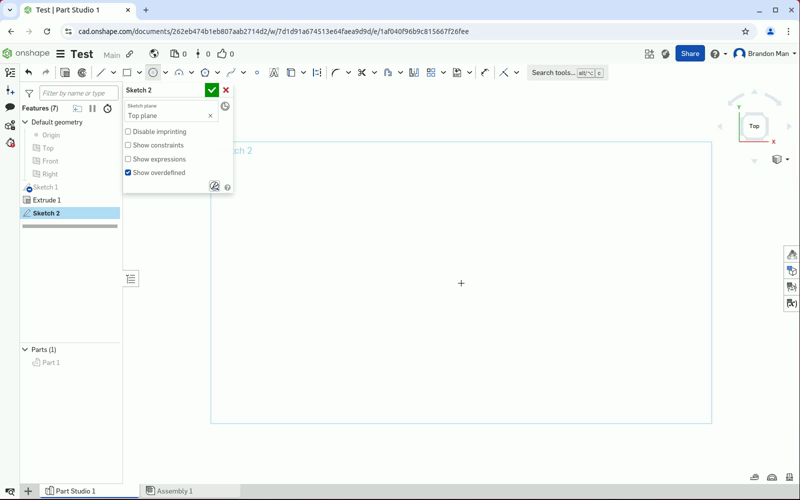
click(461, 282)
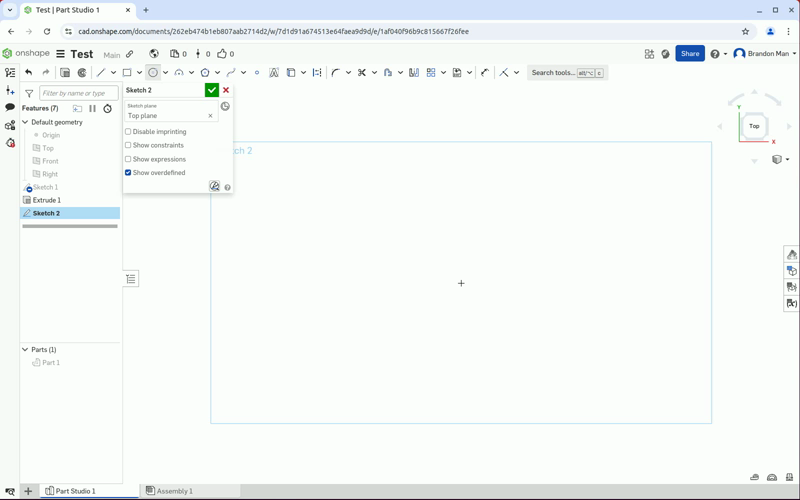
key_up(shift)
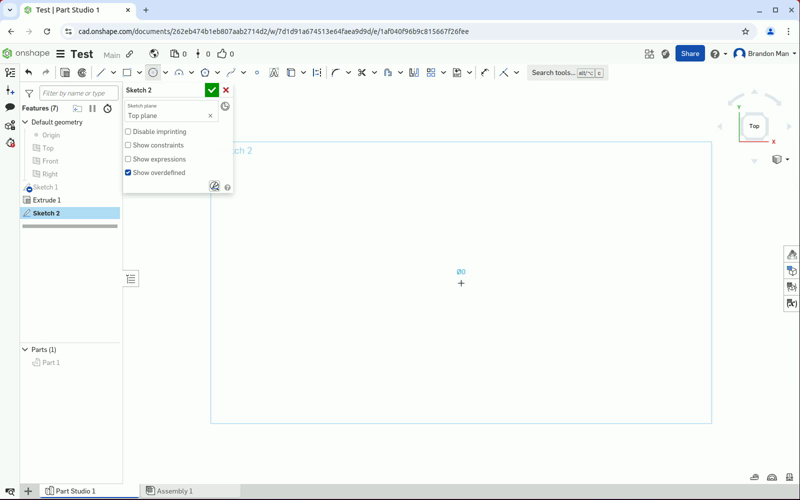
mouse_move(574, 282)
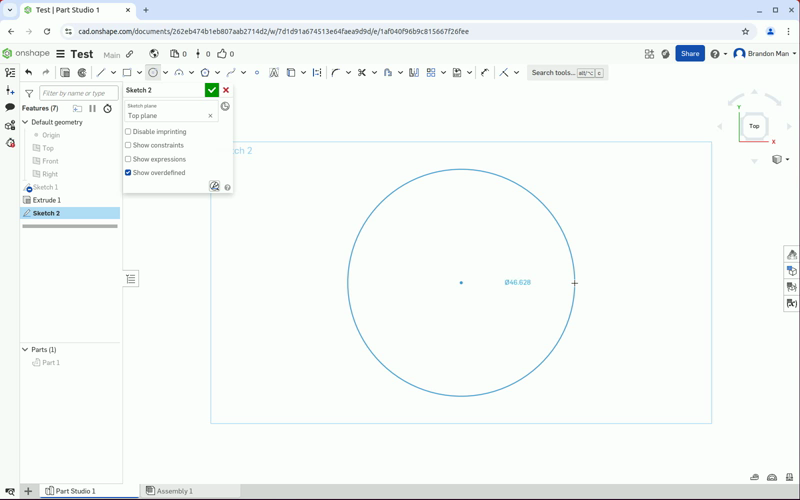
click(574, 282)
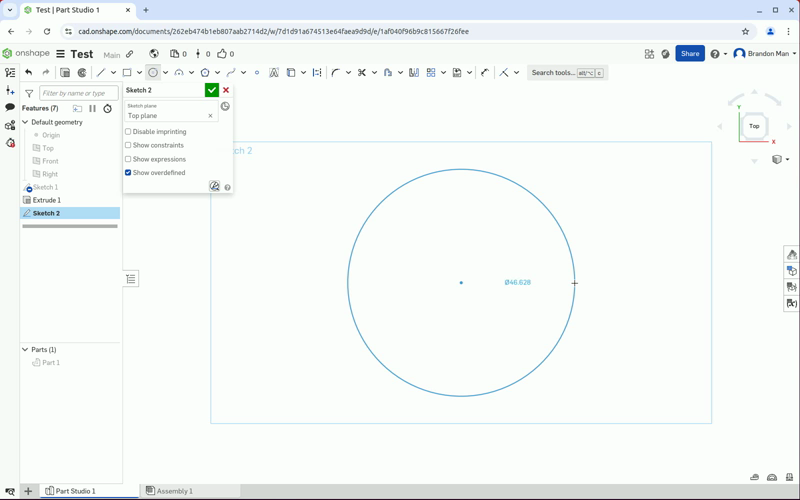
key(esc)
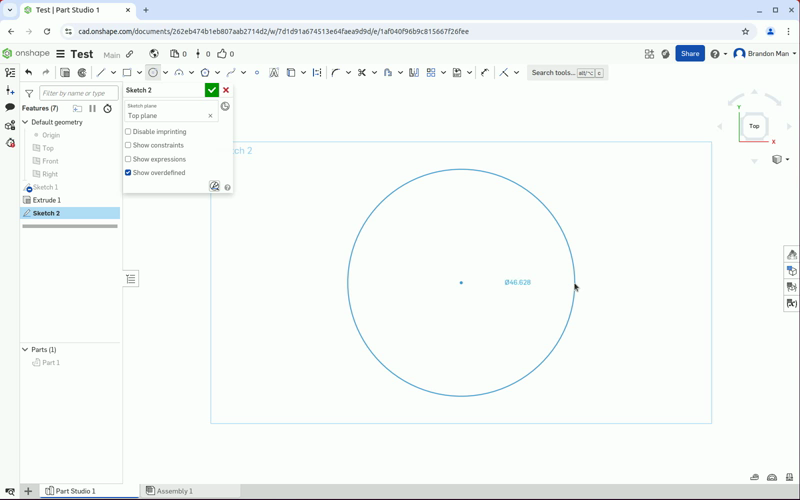
key(l)
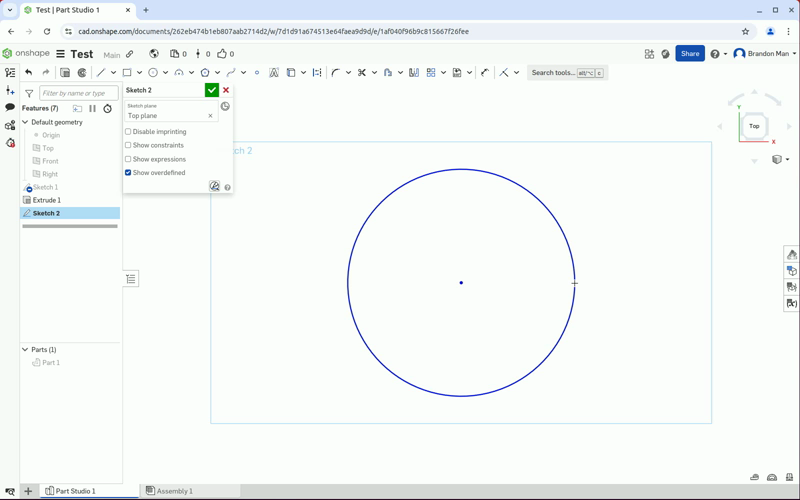
key_down(shift)
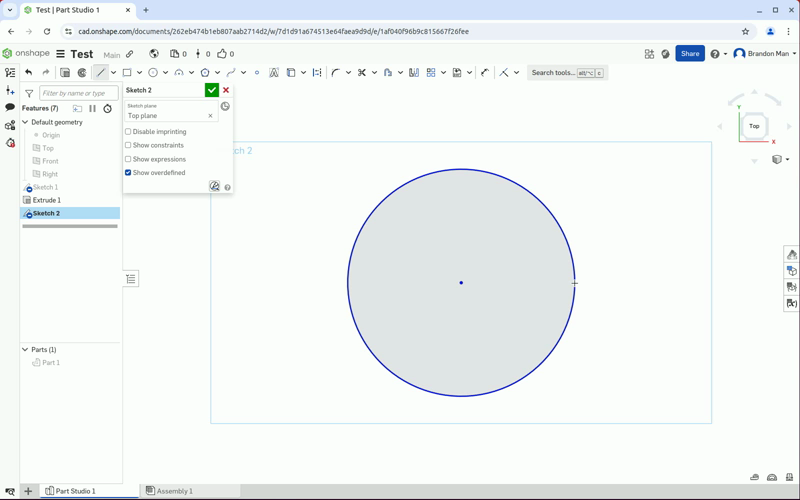
mouse_move(437, 346)
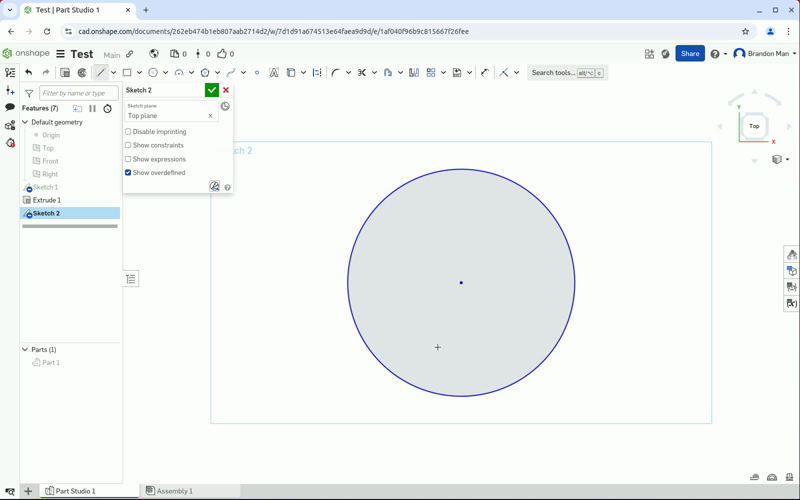
click(437, 346)
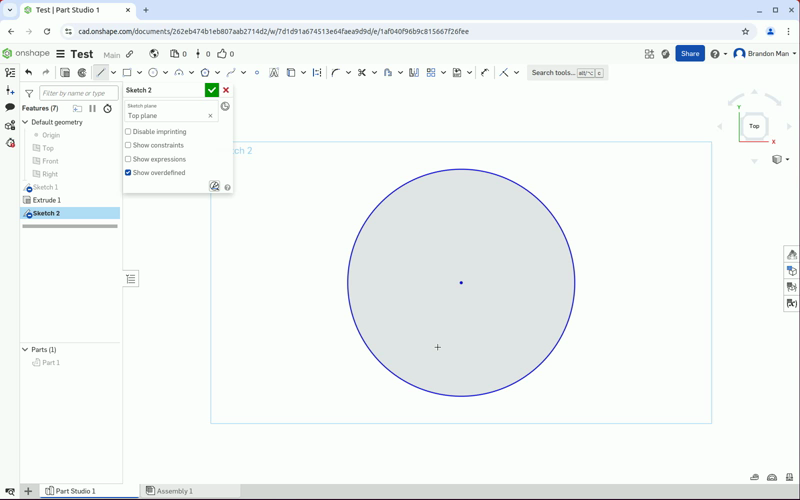
key_up(shift)
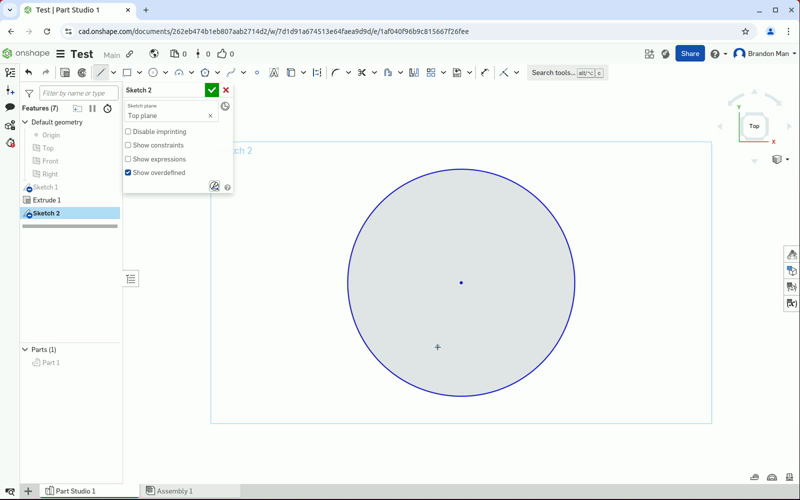
key_down(shift)
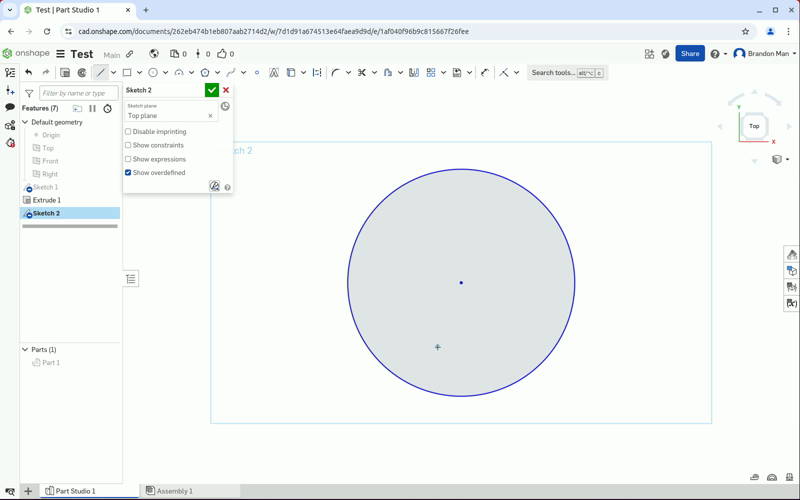
mouse_move(467, 346)
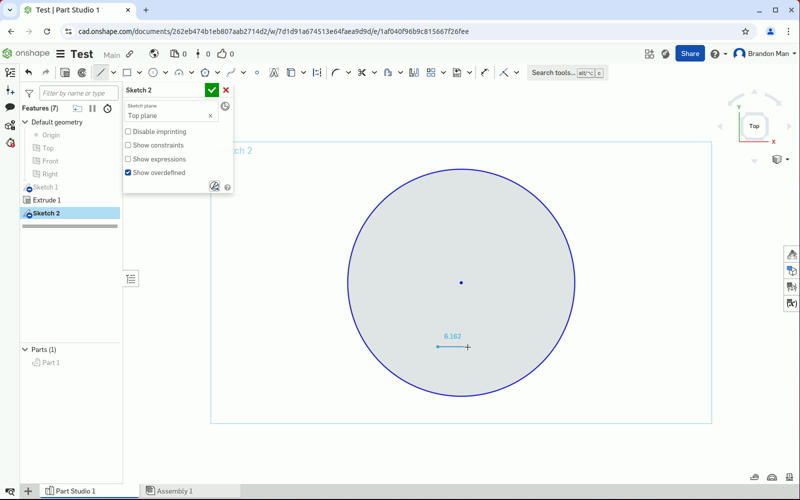
mouse_move(482, 346)
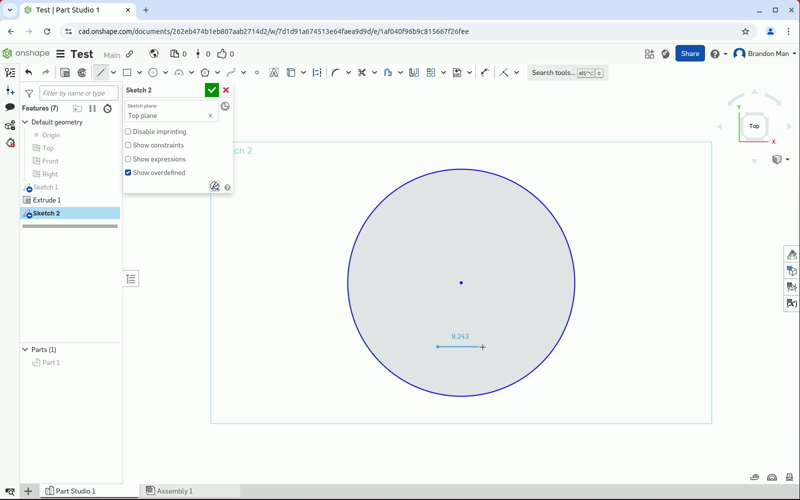
click(482, 346)
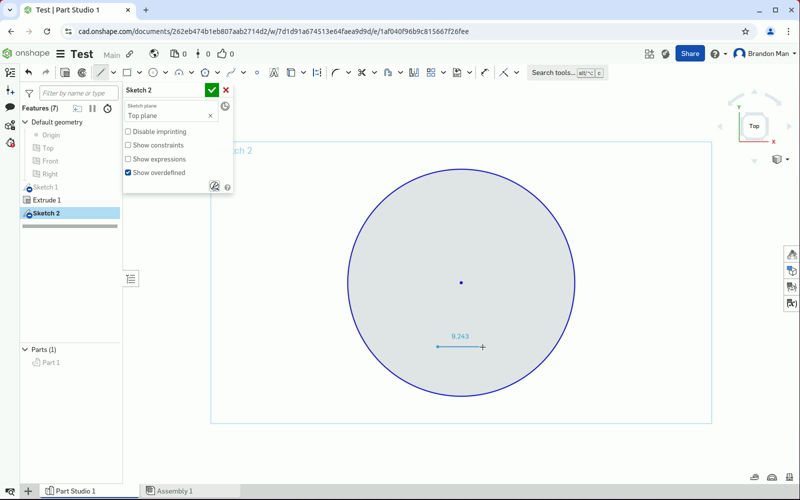
key_up(shift)
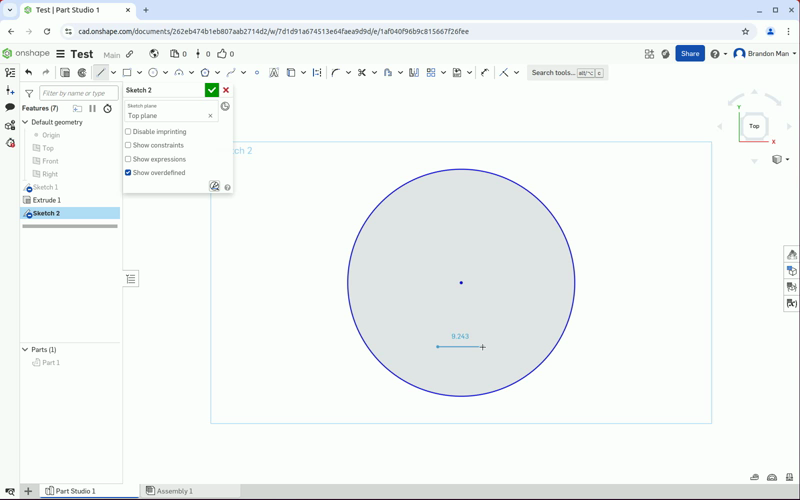
key_down(shift)
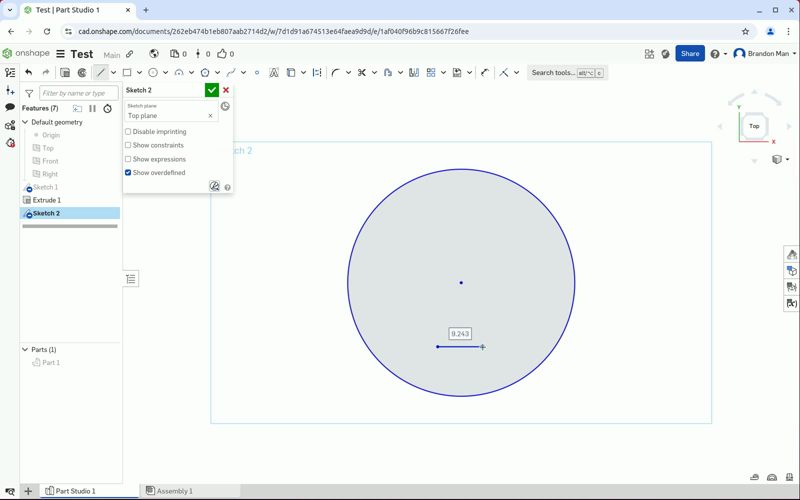
mouse_move(512, 346)
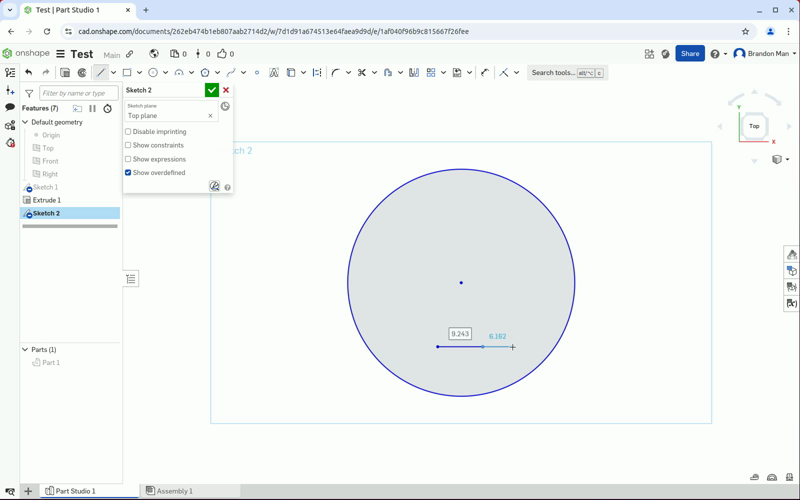
mouse_move(482, 315)
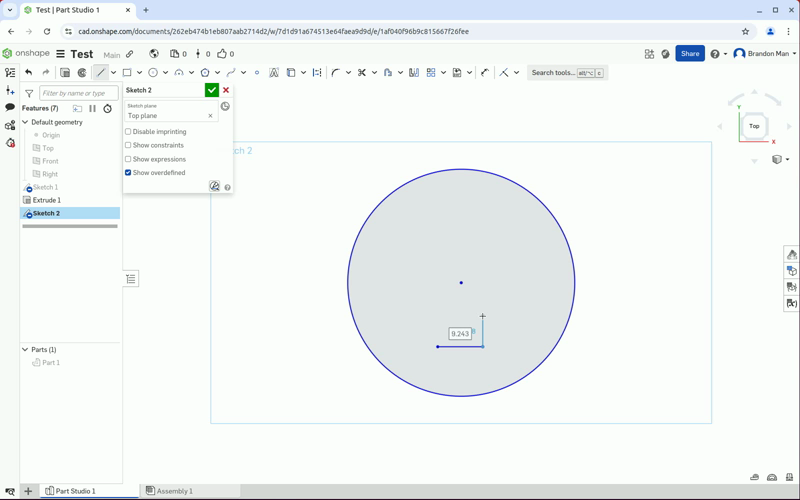
click(482, 315)
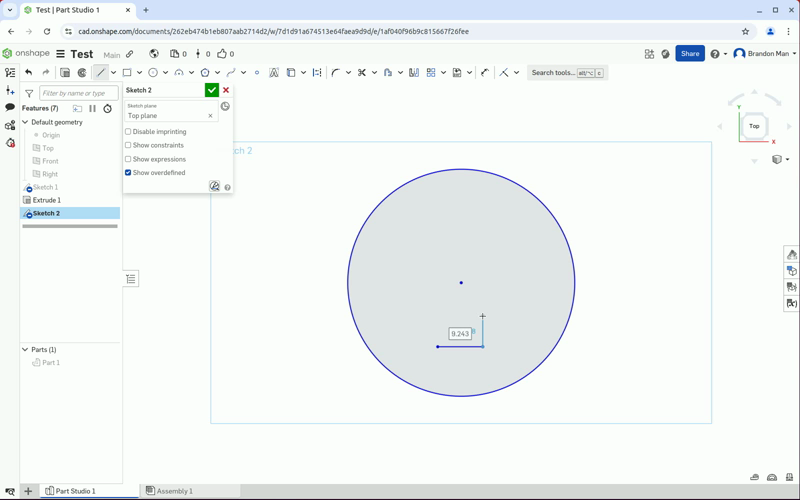
key_up(shift)
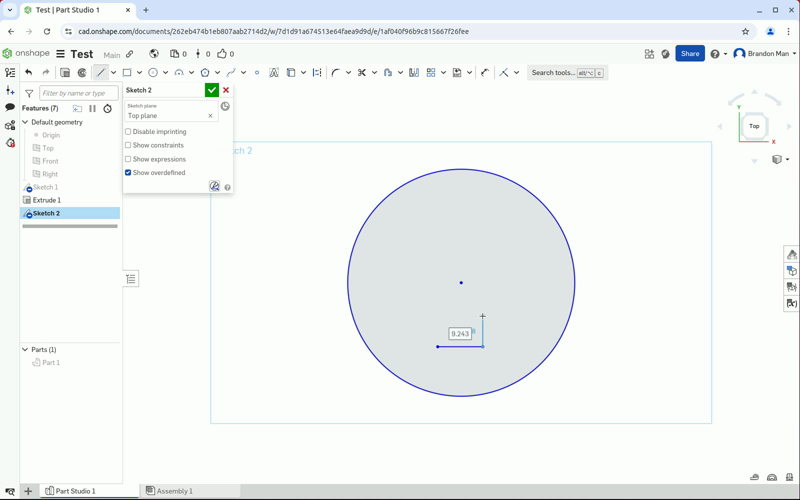
key_down(shift)
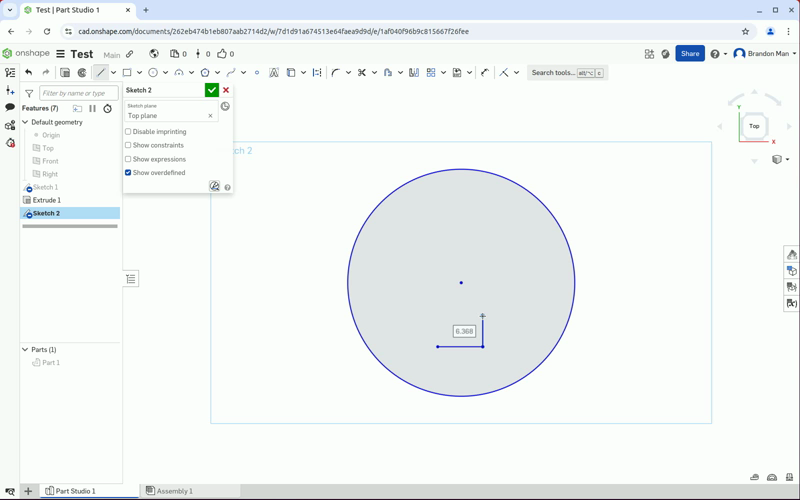
mouse_move(512, 315)
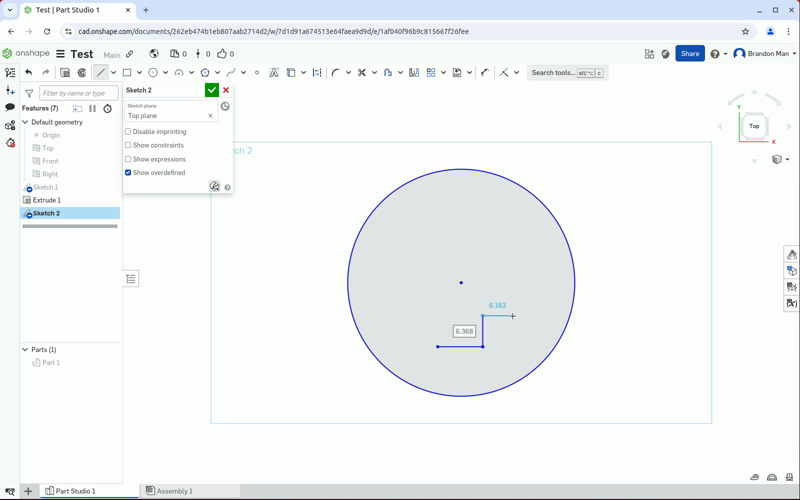
mouse_move(437, 315)
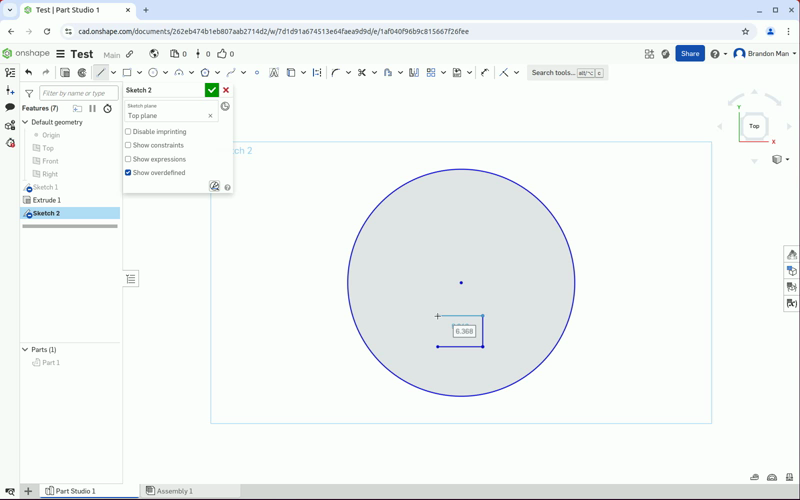
click(437, 315)
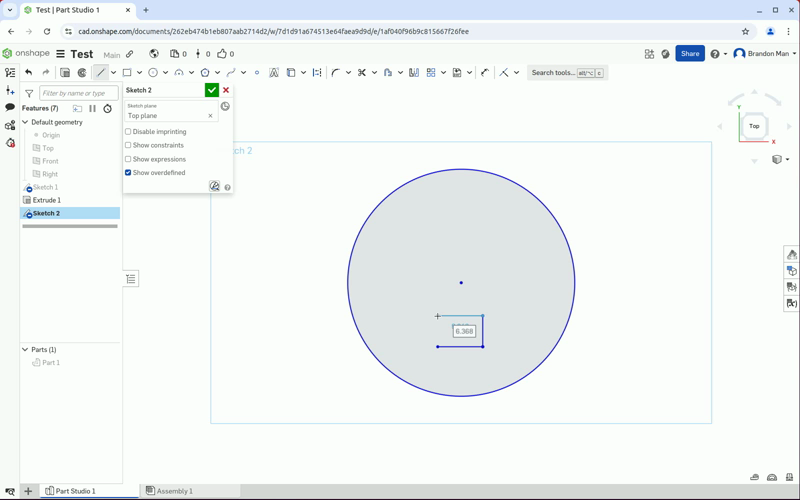
key_up(shift)
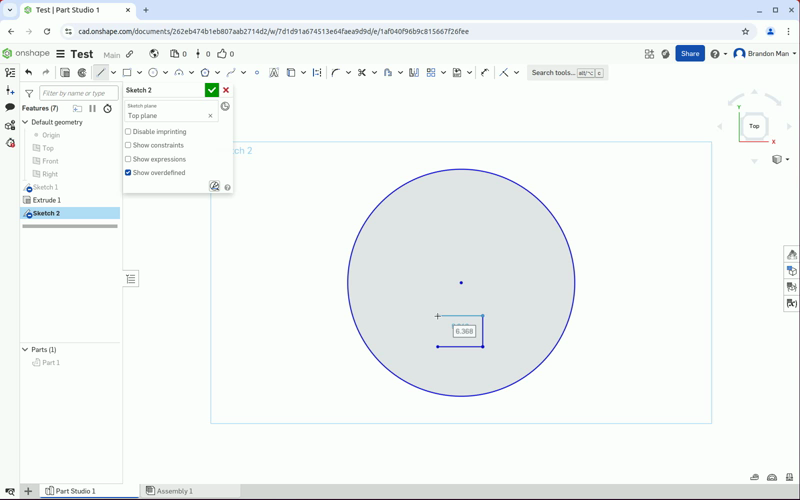
mouse_move(467, 315)
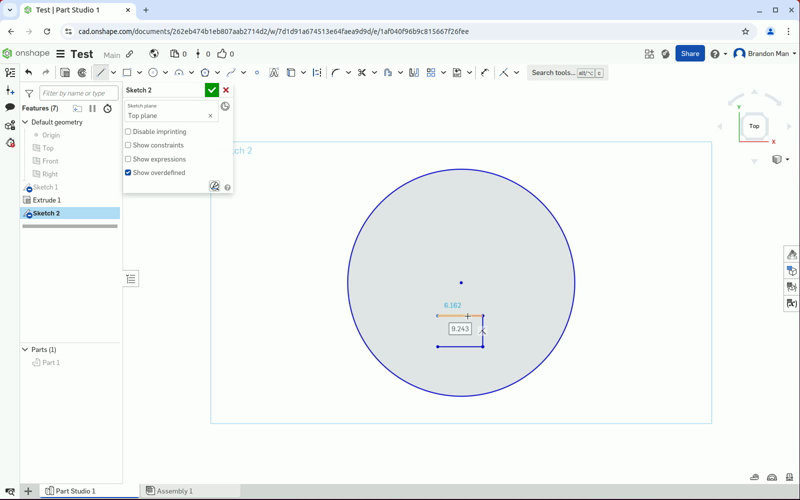
key_down(shift)
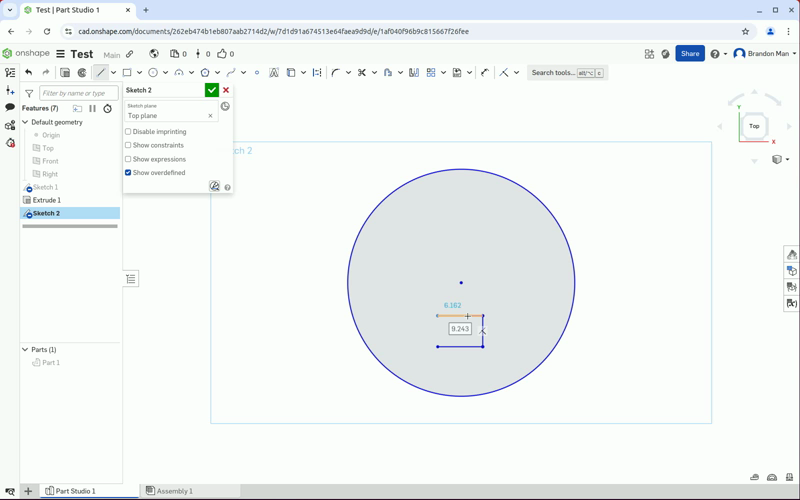
mouse_move(437, 346)
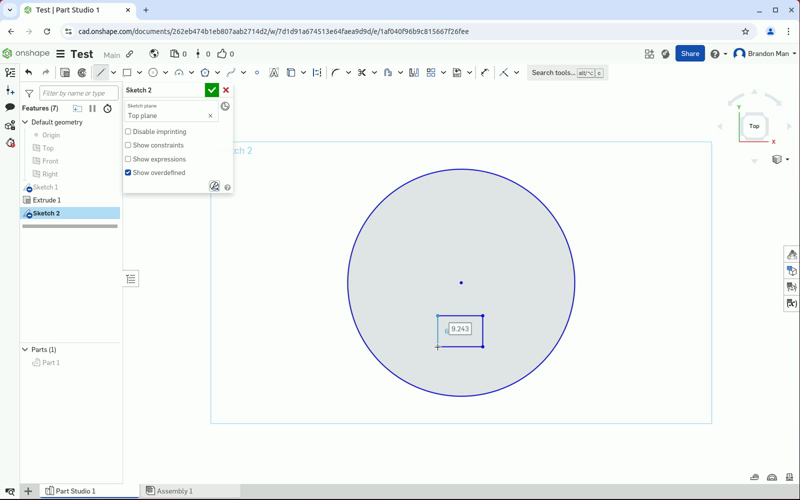
key_up(shift)
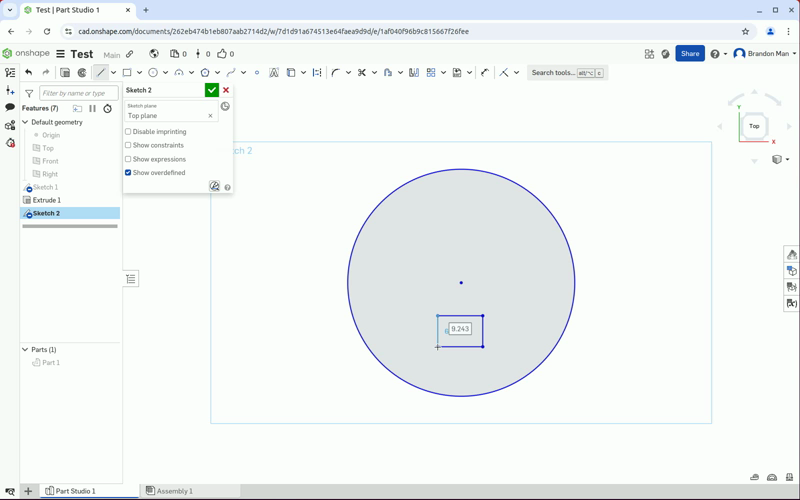
click(437, 346)
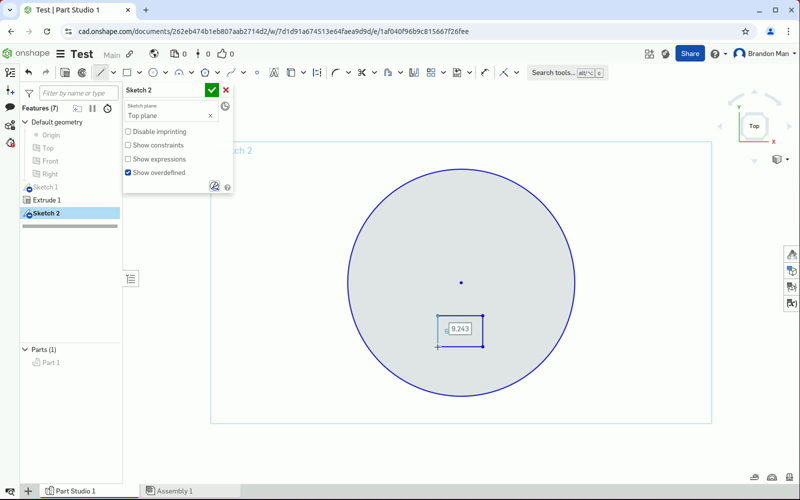
key(esc)
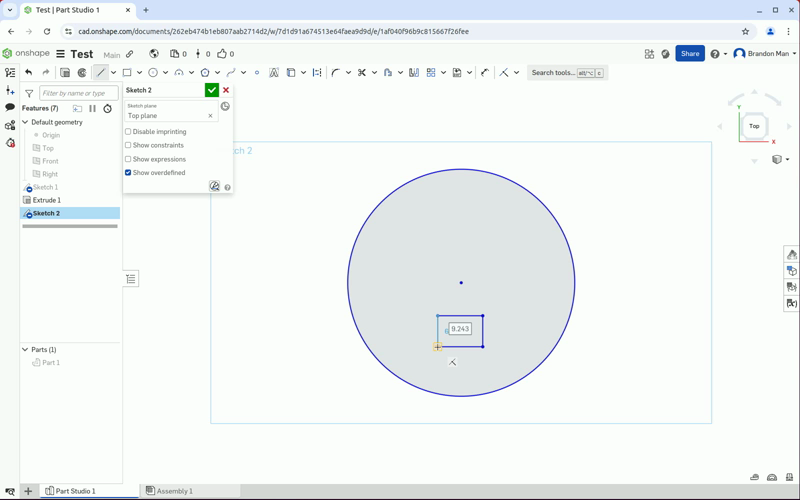
key(l)
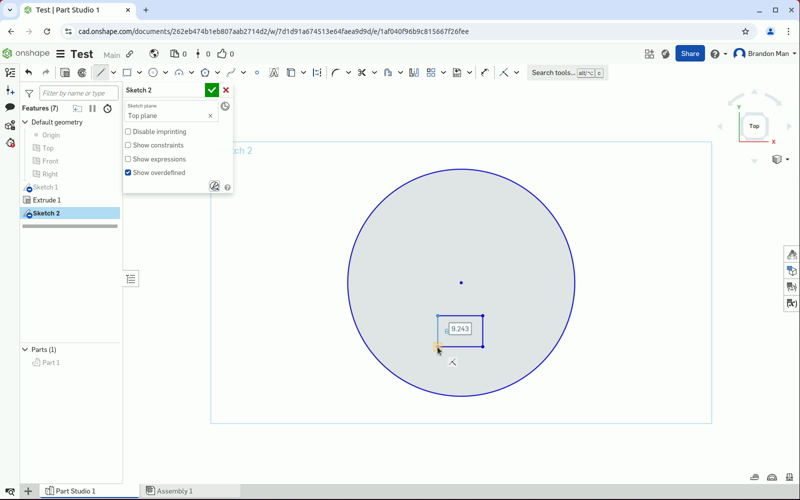
key_down(shift)
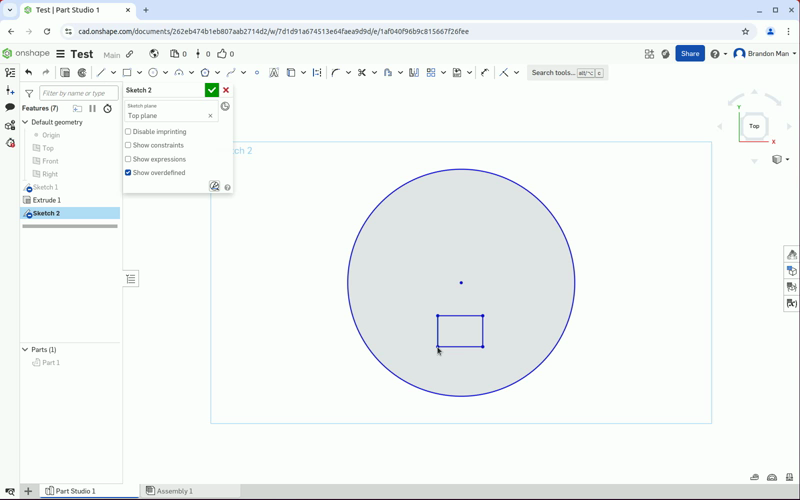
mouse_move(437, 249)
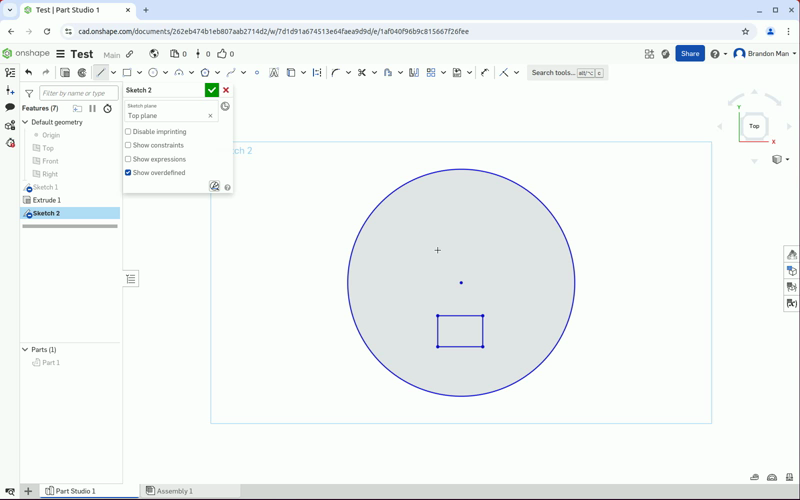
click(437, 249)
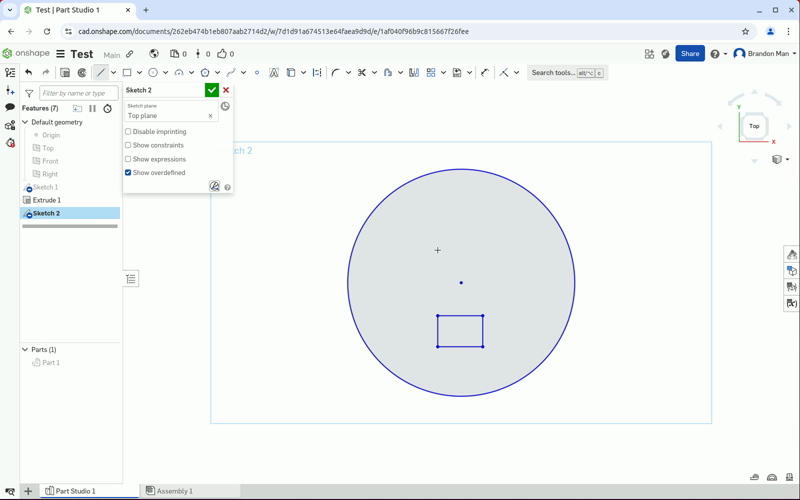
key_up(shift)
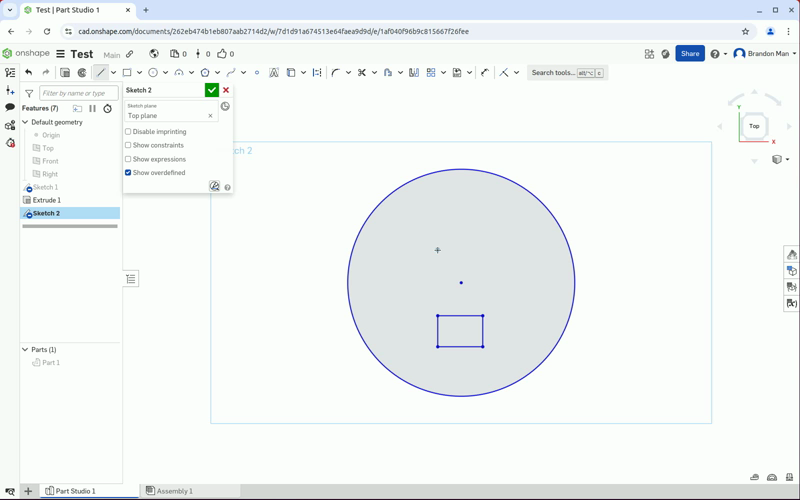
key_down(shift)
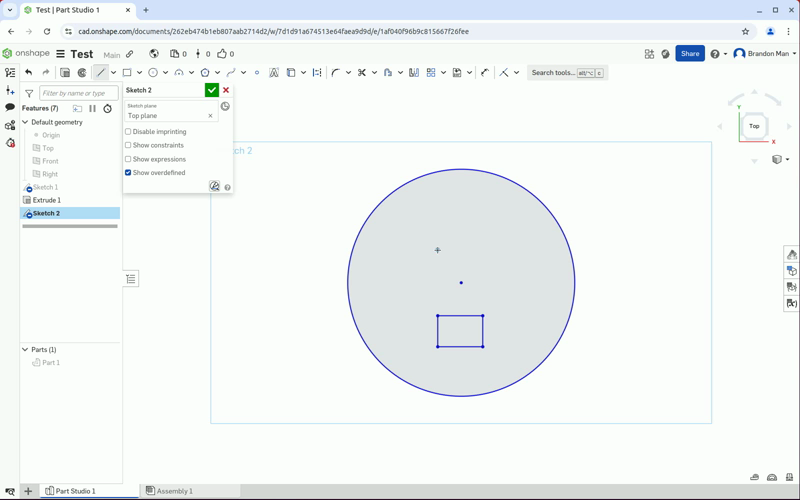
mouse_move(467, 249)
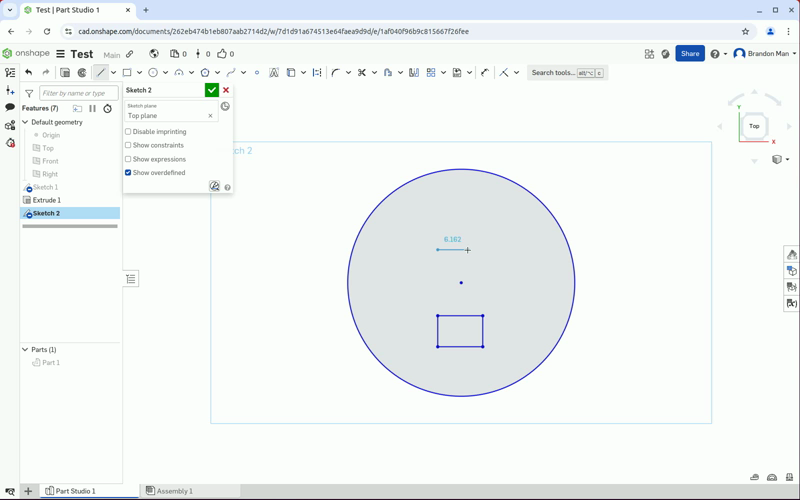
mouse_move(482, 249)
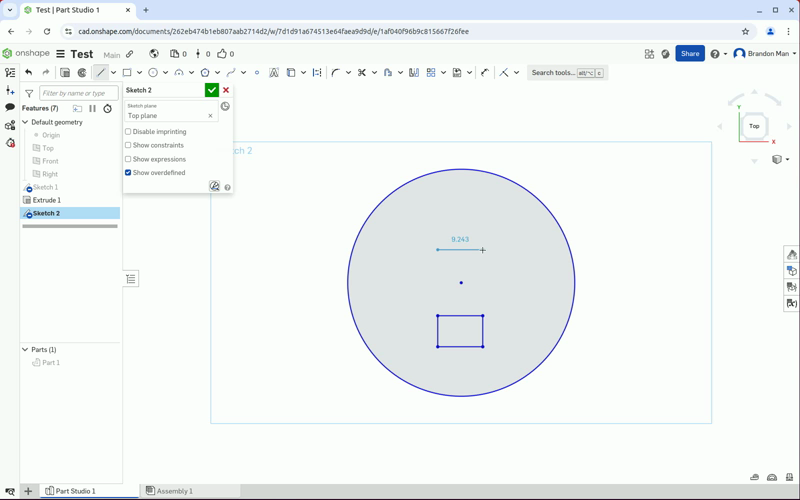
click(482, 249)
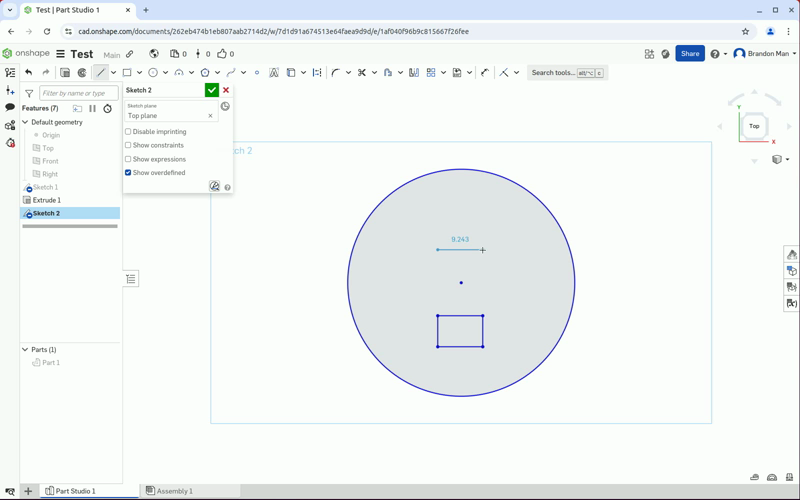
key_up(shift)
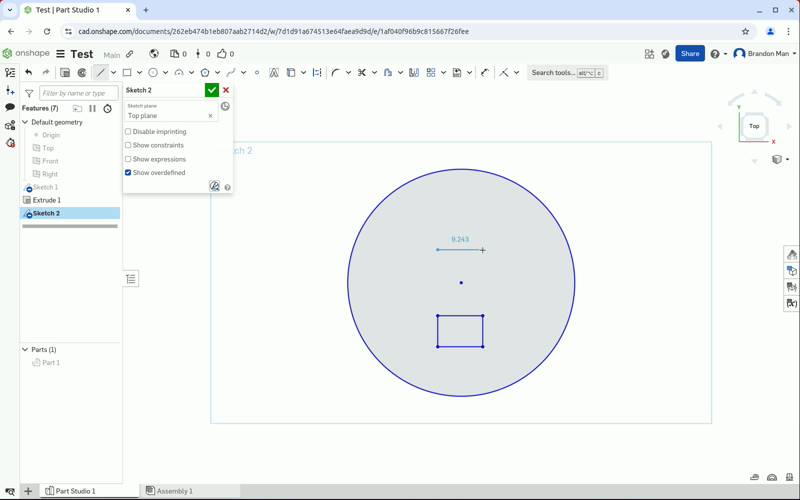
key_down(shift)
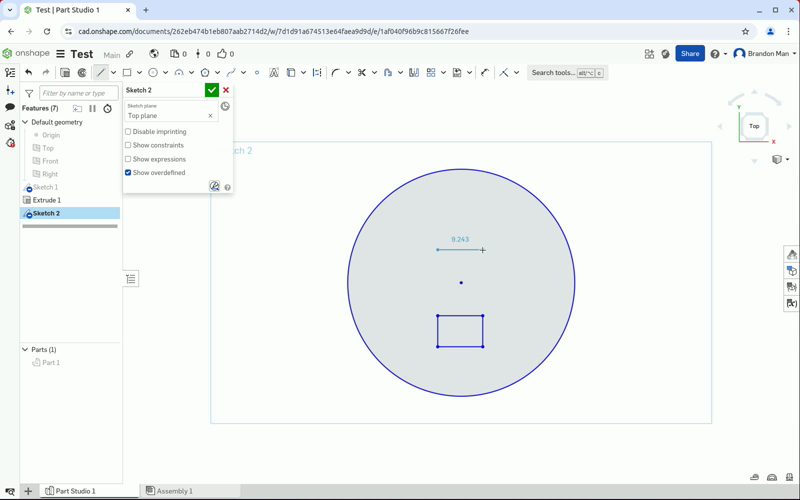
mouse_move(512, 249)
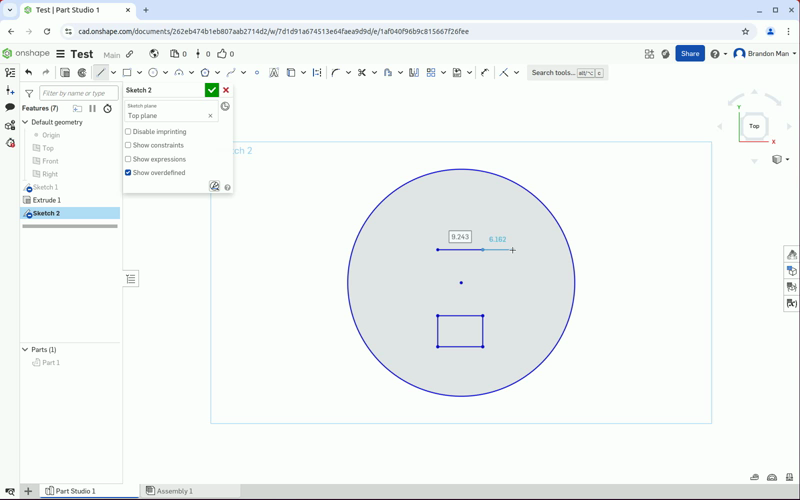
mouse_move(482, 219)
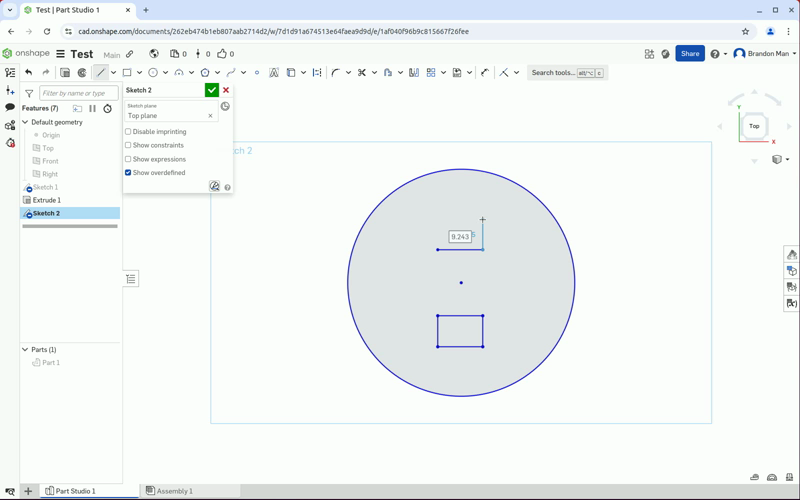
click(482, 219)
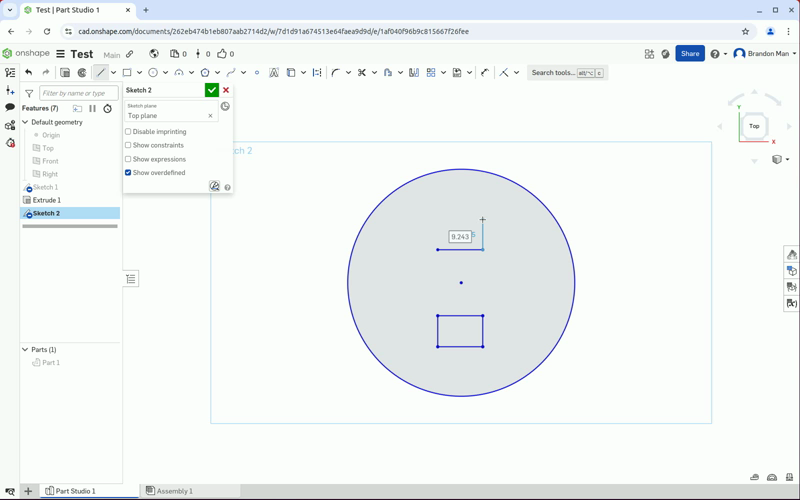
key_up(shift)
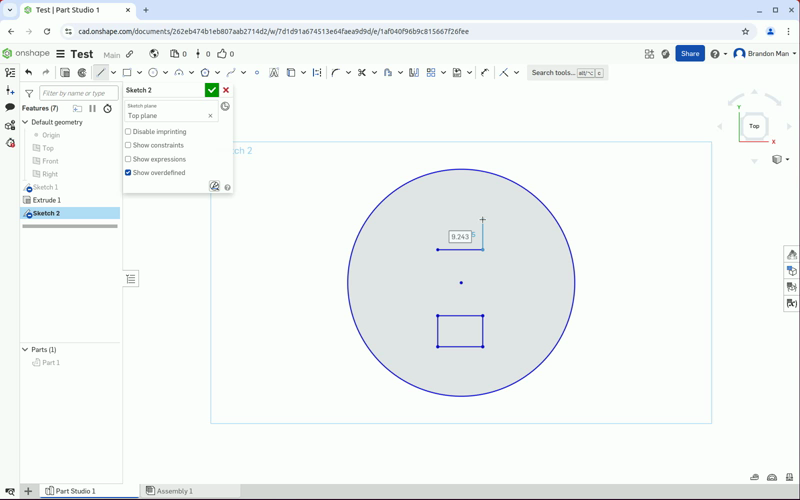
key_down(shift)
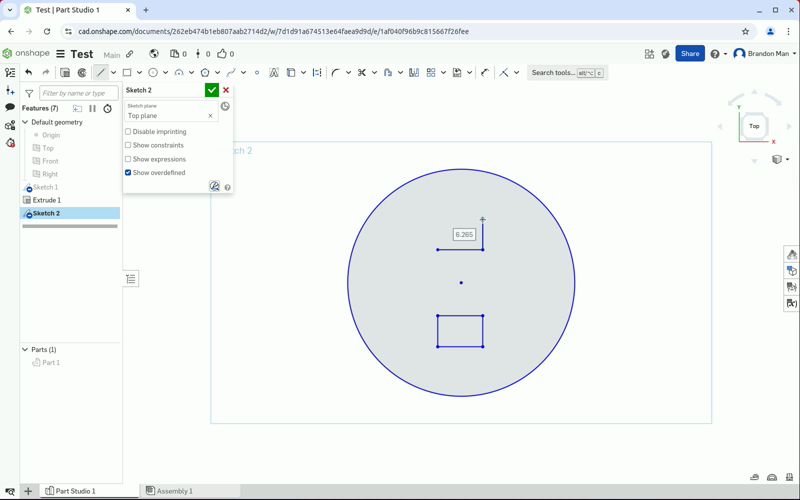
mouse_move(512, 219)
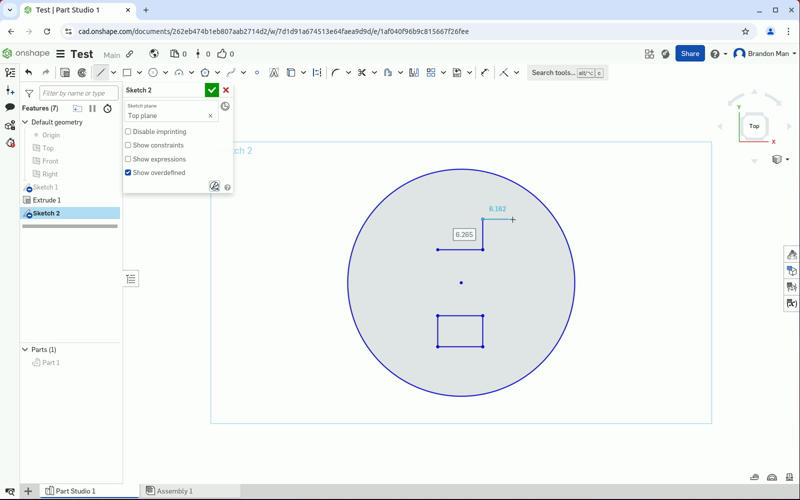
mouse_move(437, 219)
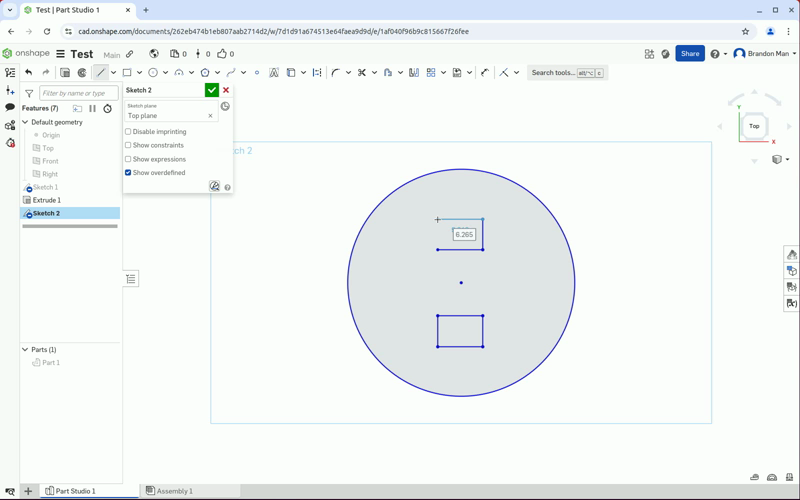
click(437, 219)
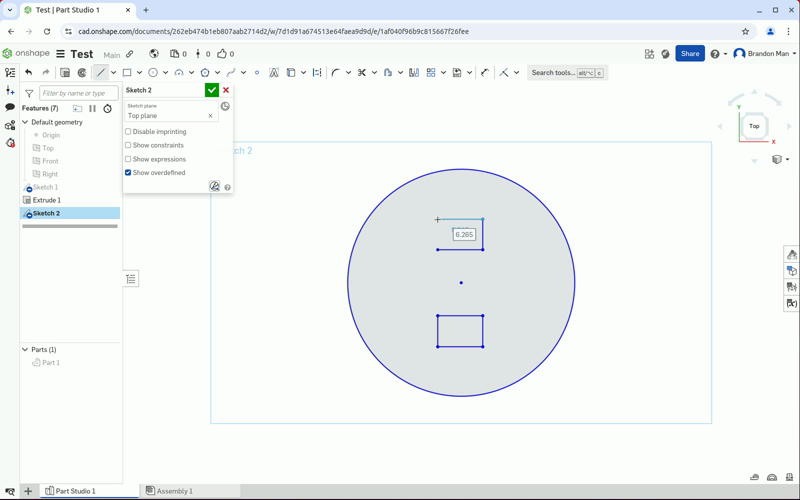
key_up(shift)
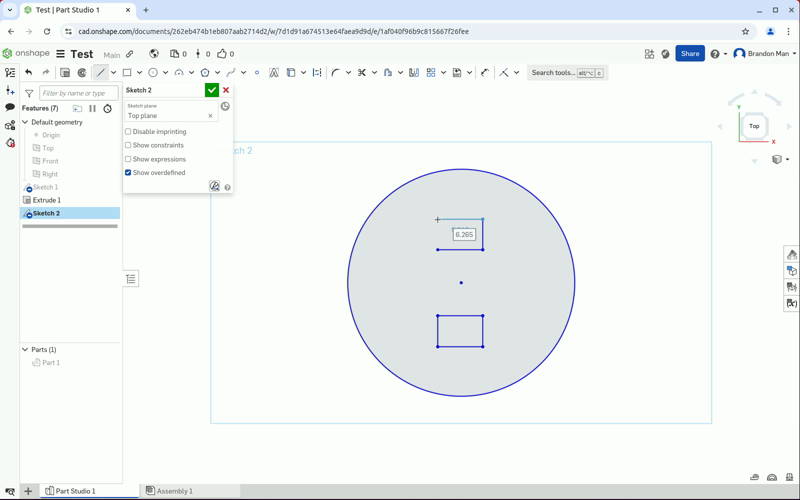
mouse_move(467, 219)
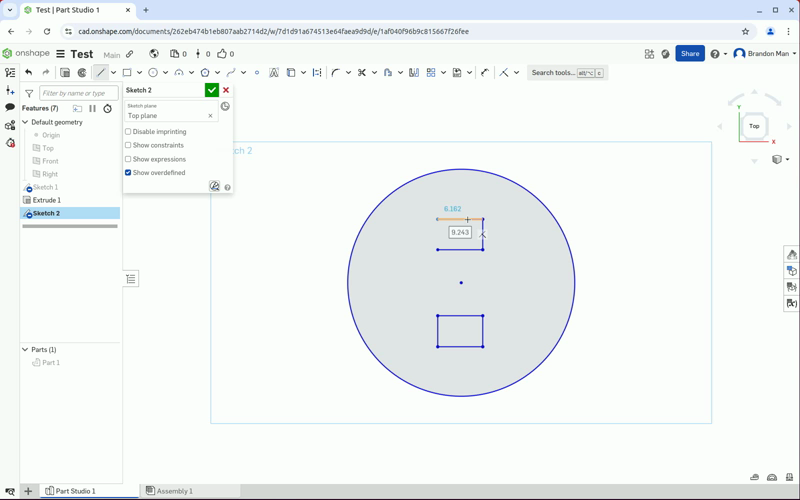
key_down(shift)
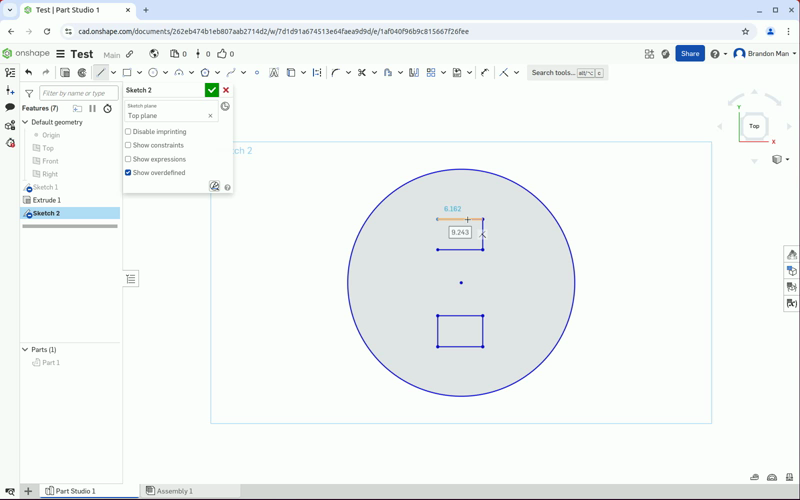
mouse_move(437, 249)
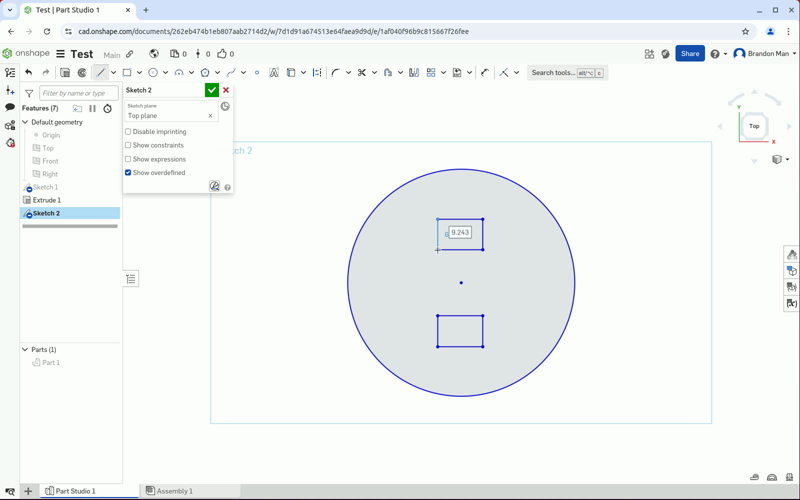
key_up(shift)
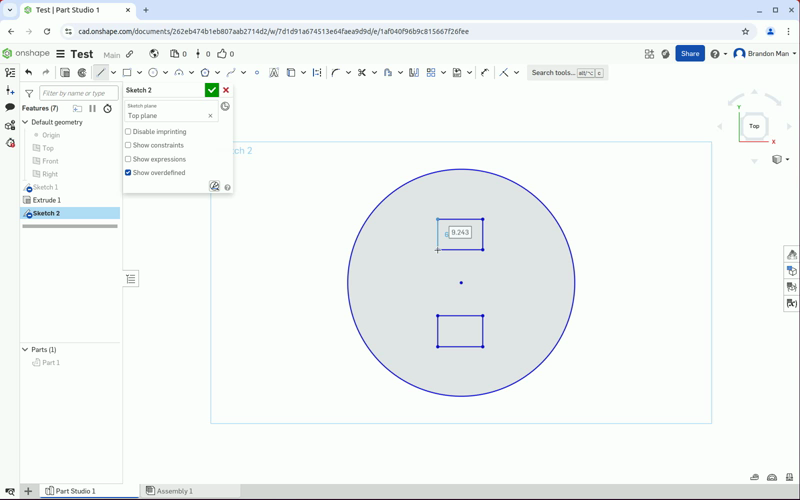
click(437, 249)
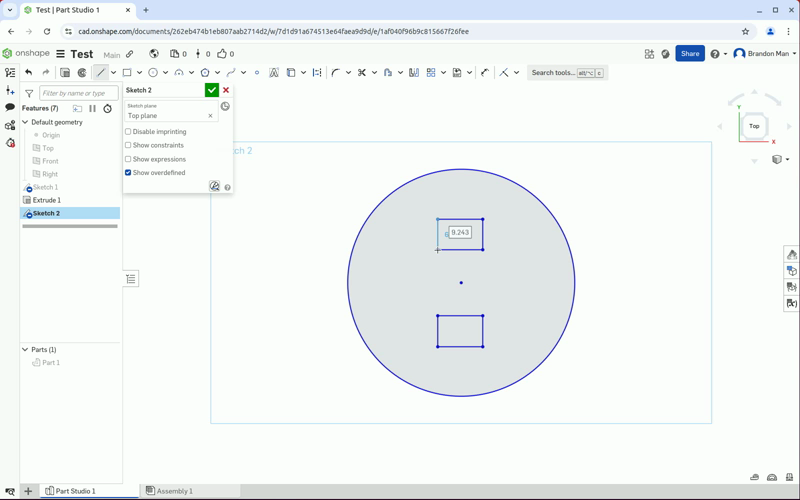
key(esc)
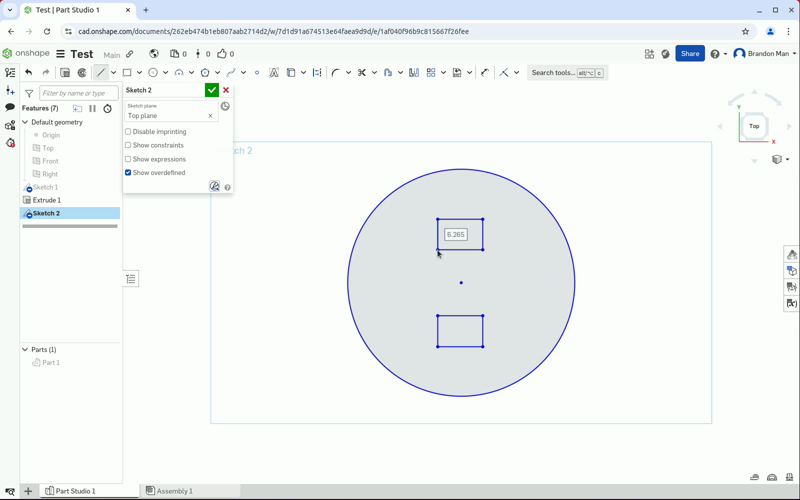
key(c)
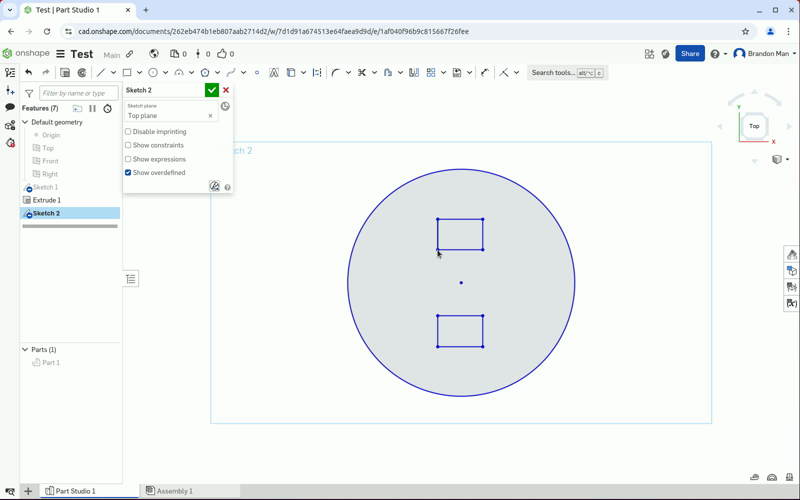
key_down(shift)
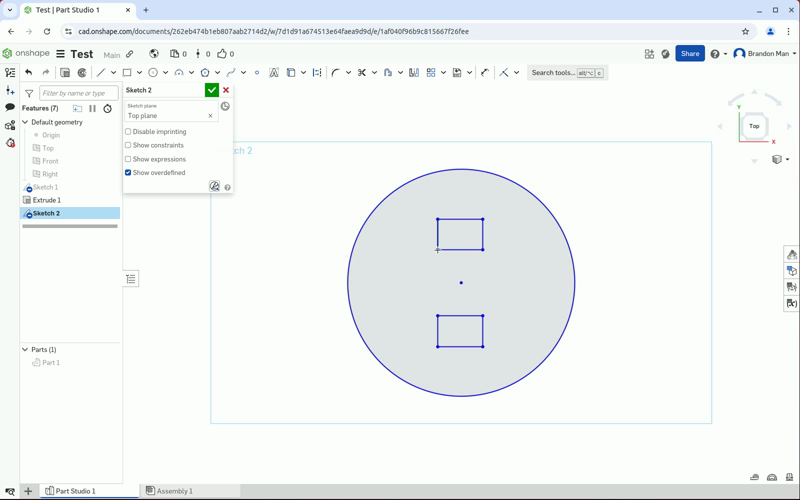
mouse_move(461, 282)
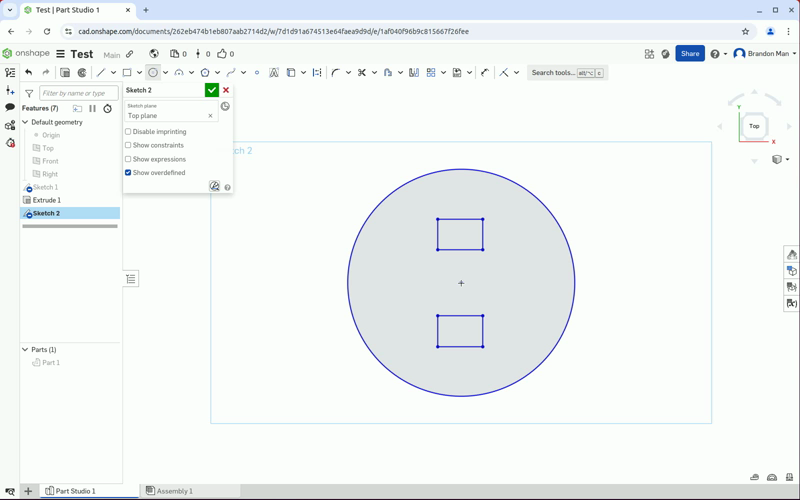
click(461, 282)
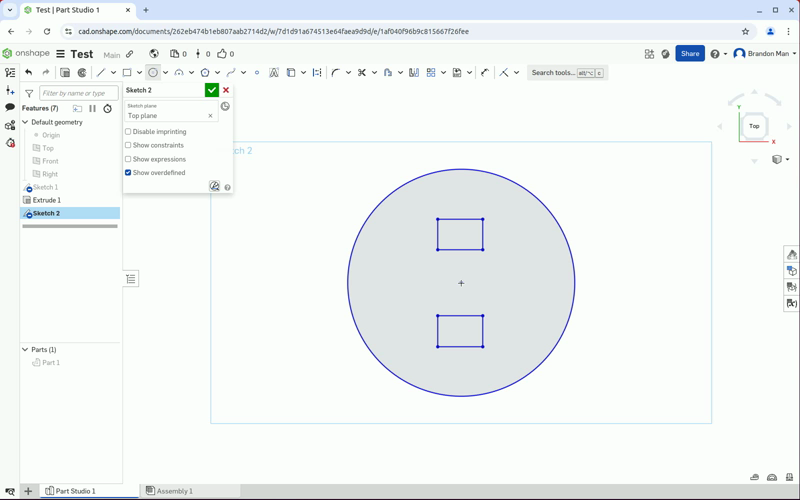
key_up(shift)
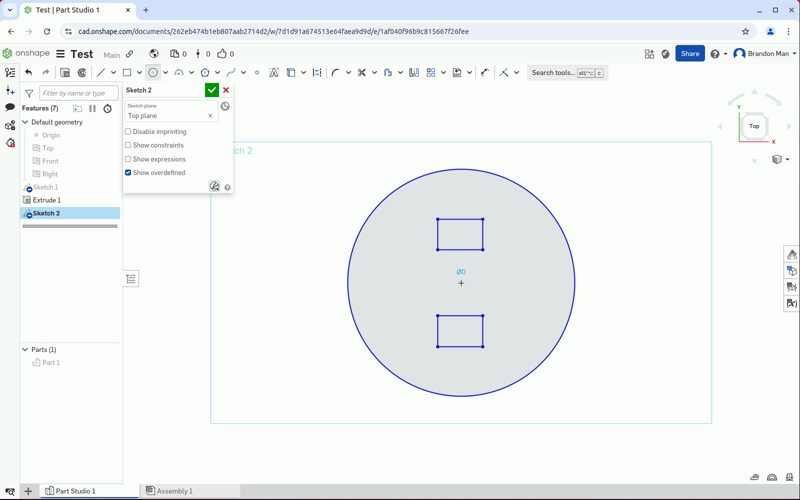
mouse_move(477, 282)
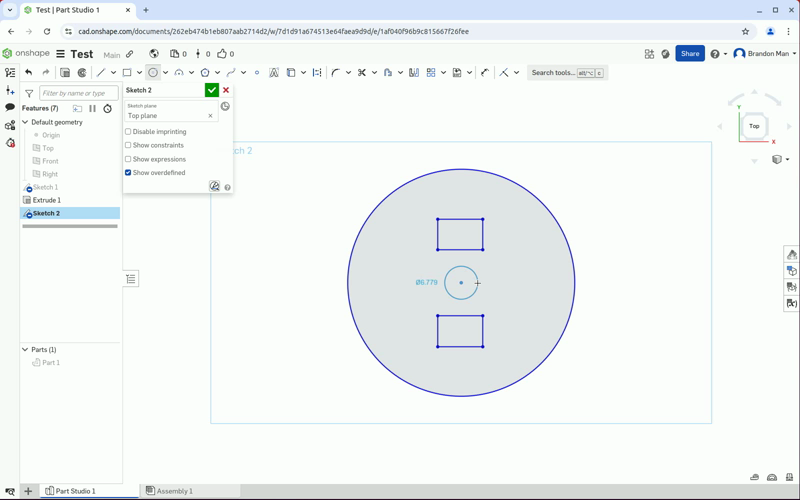
click(477, 282)
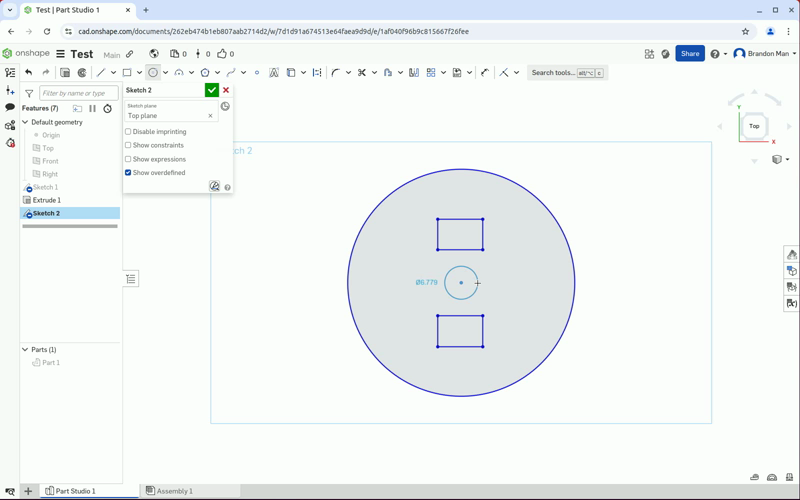
key(esc)
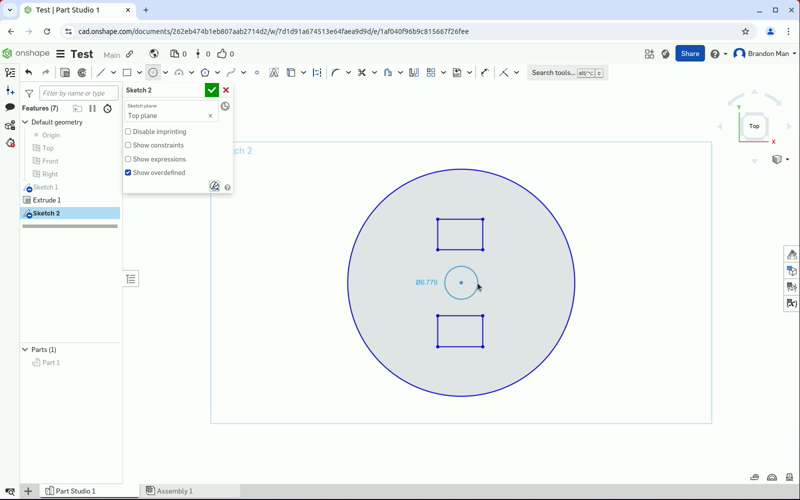
mouse_move(411, 274)
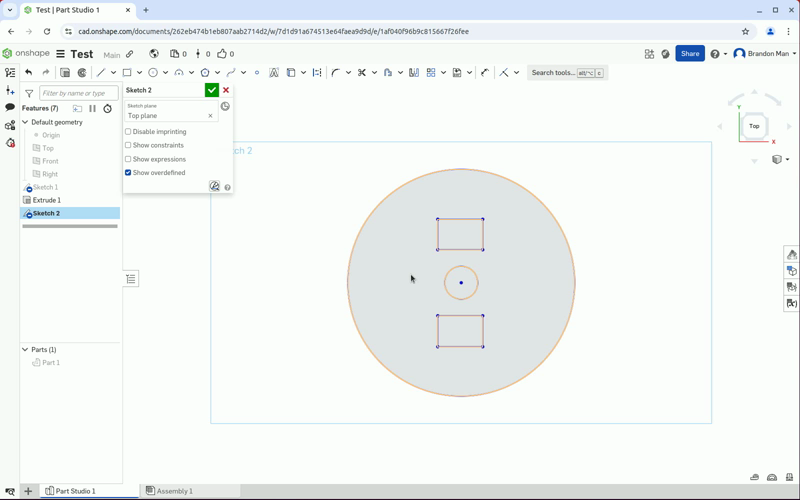
click(411, 274)
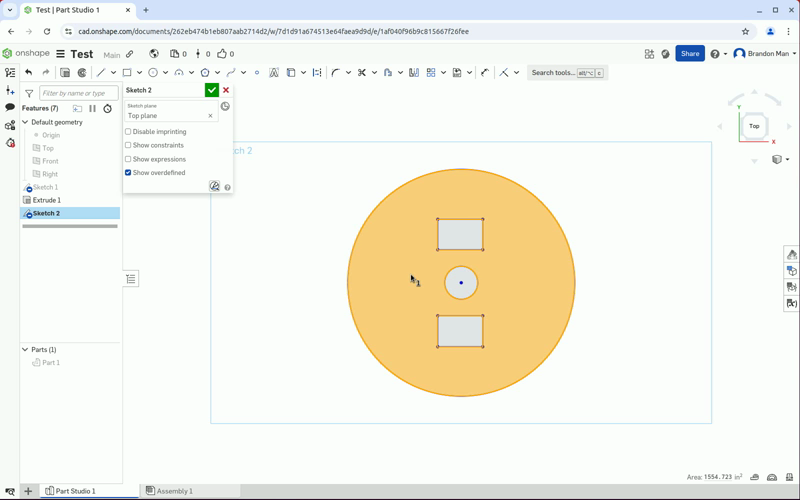
mouse_move(73, 352)
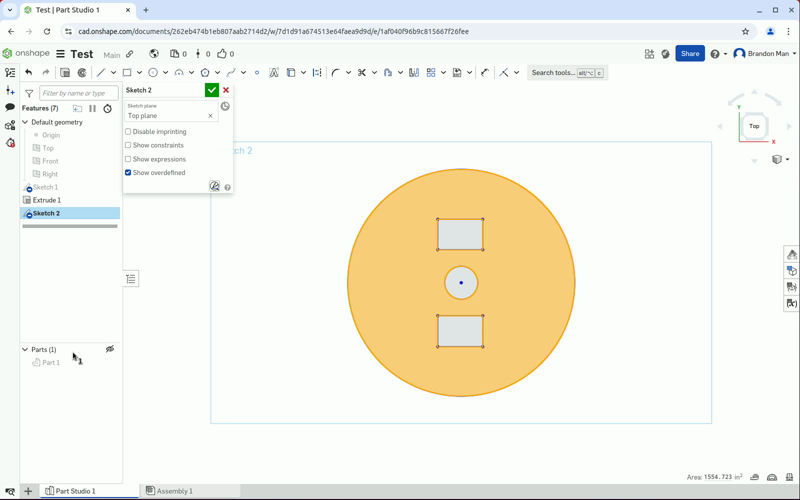
key(shift+y)
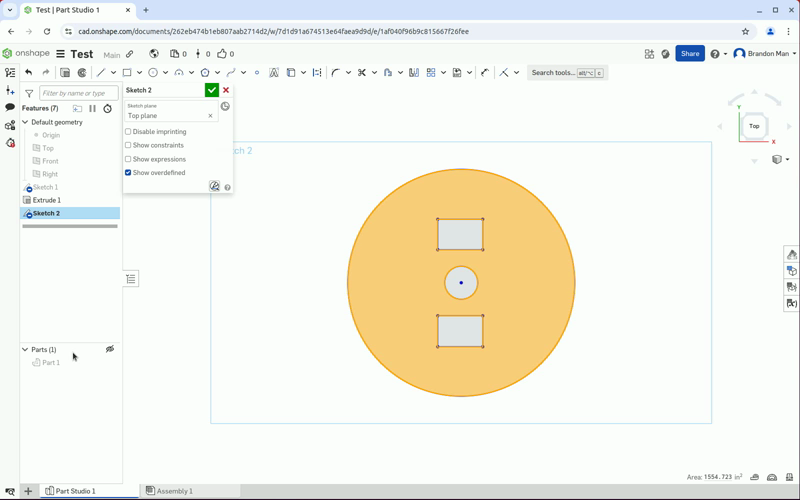
key(shift+e)
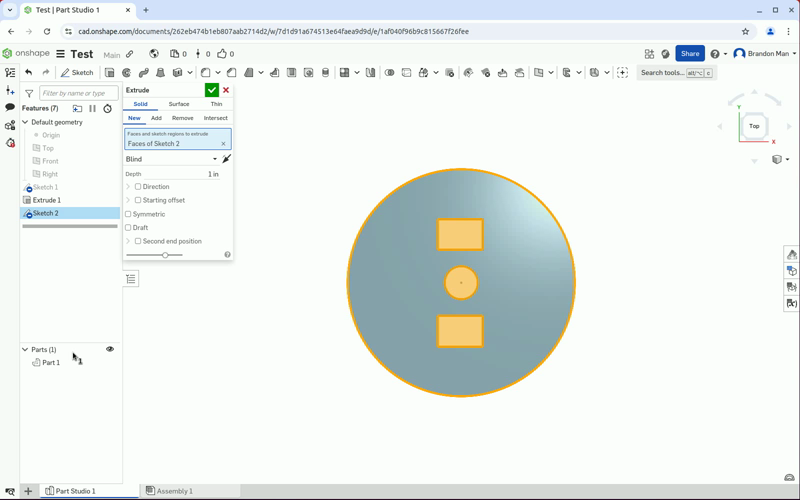
mouse_move(143, 106)
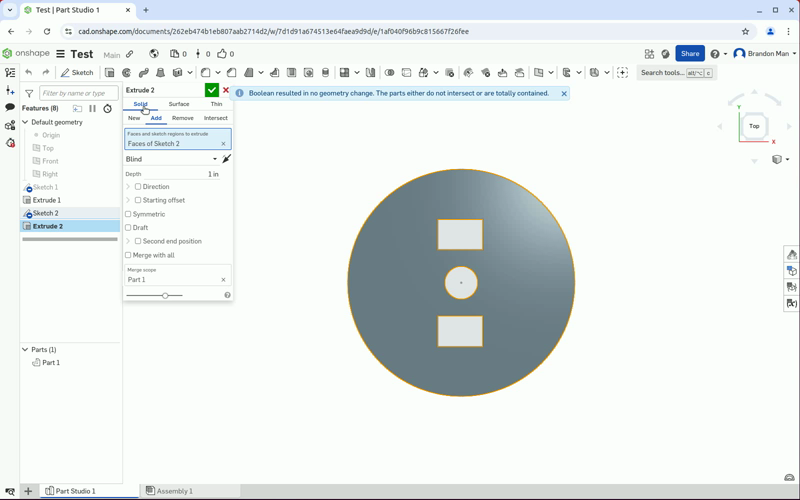
click(143, 106)
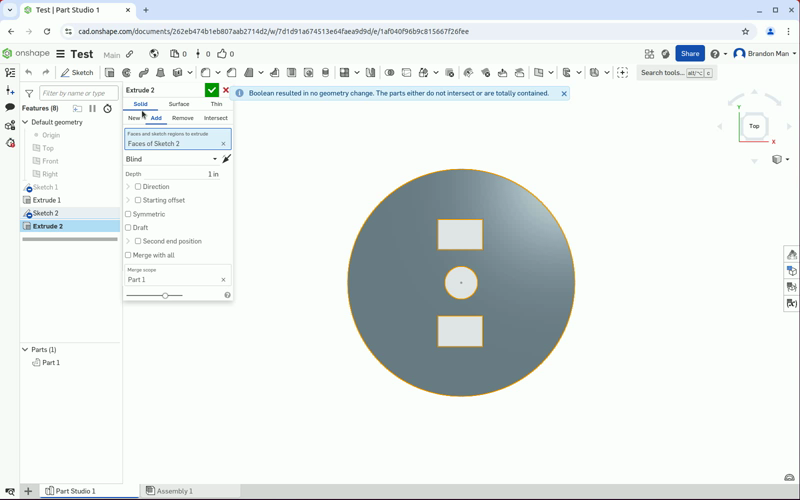
mouse_move(137, 120)
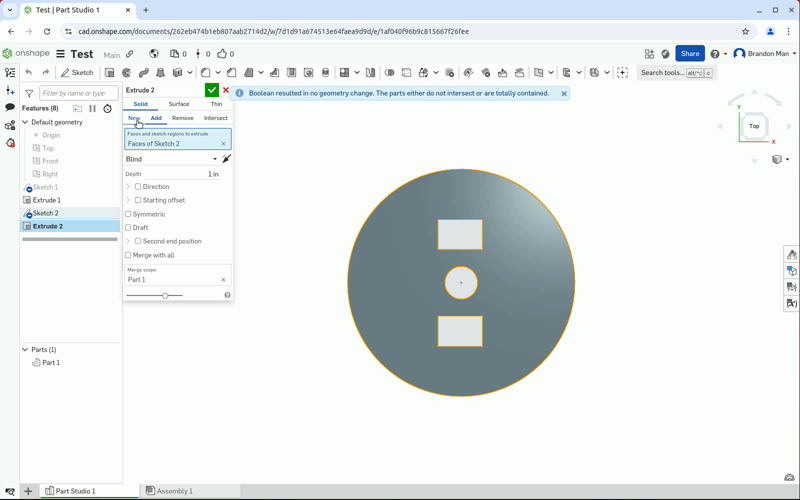
click(137, 120)
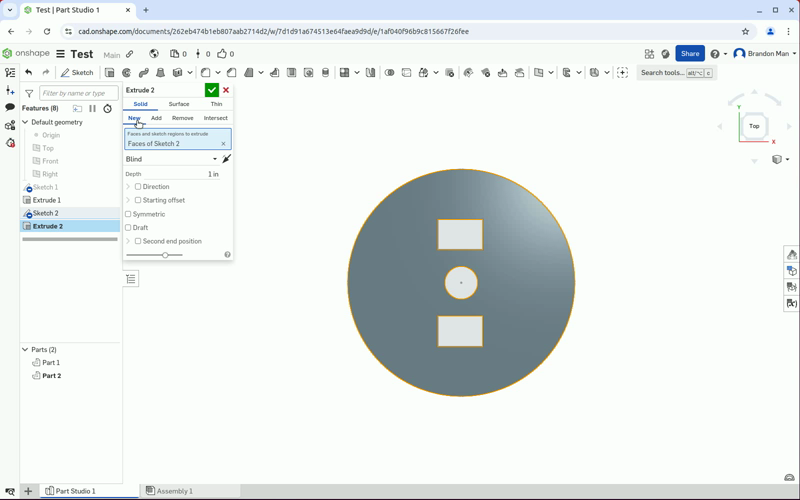
key(tab, 4)
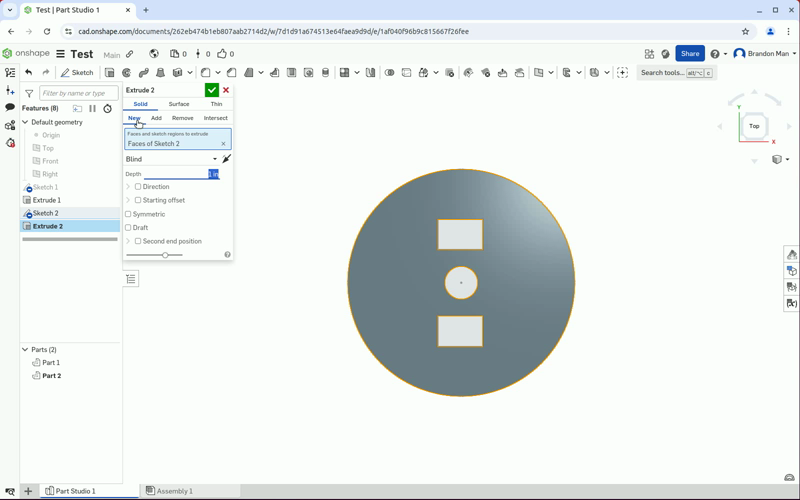
text(6.499)
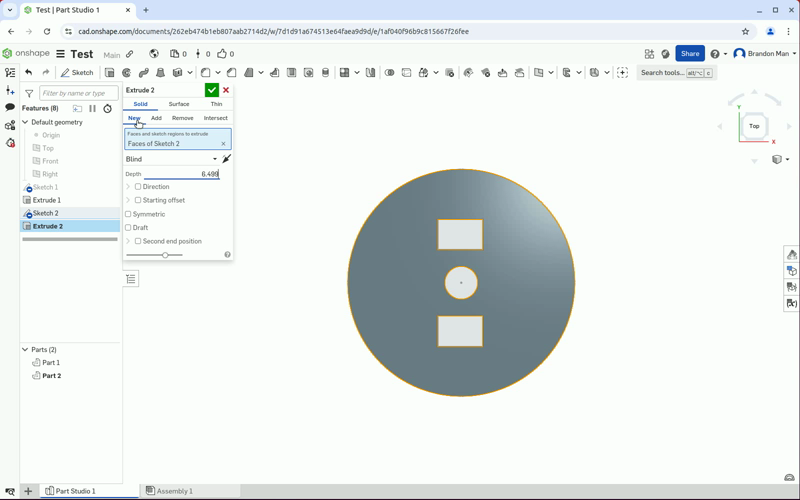
key(enter)
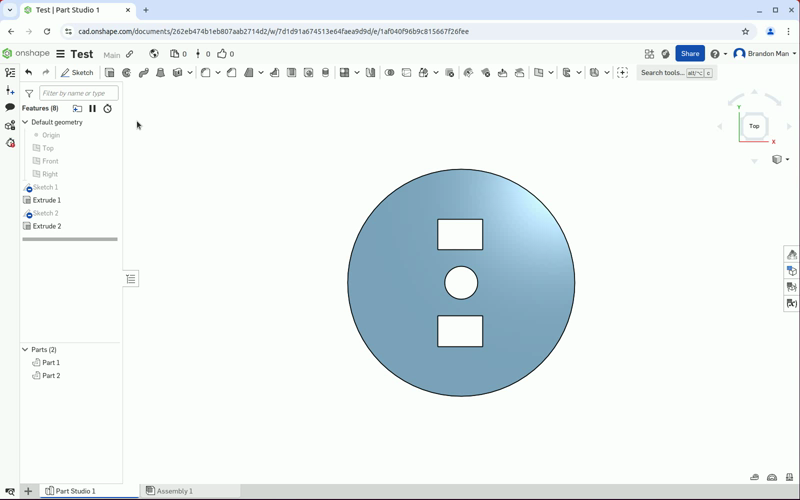
key(shift+h)
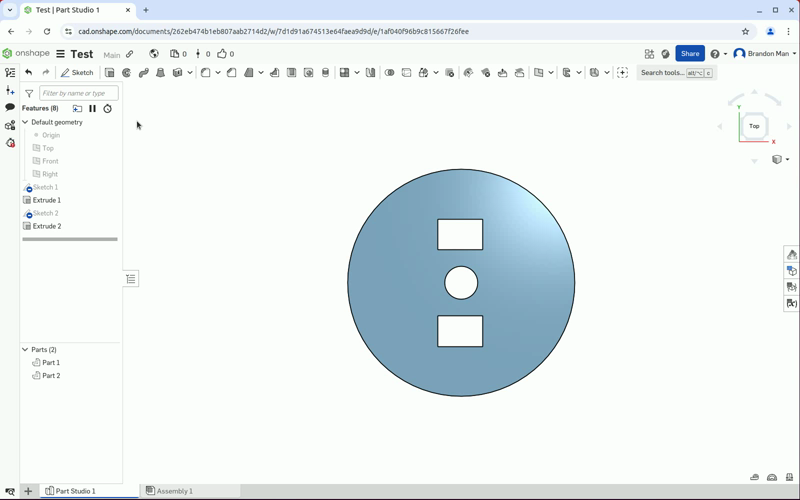
key(shift+h)
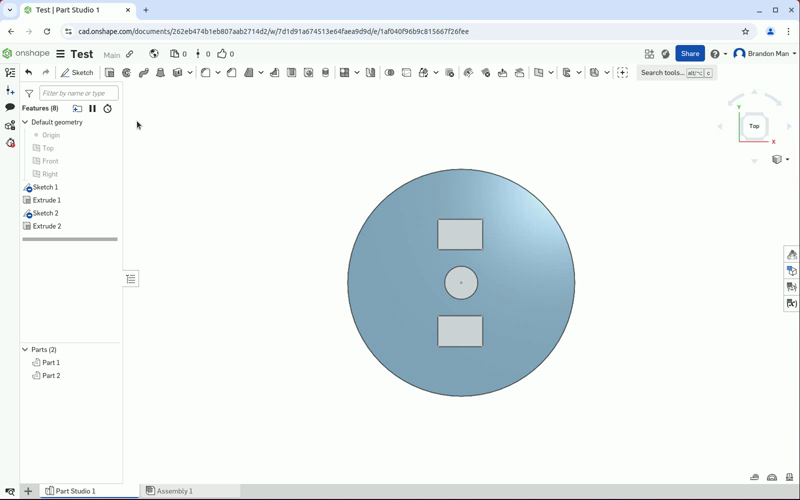
key(shift+7)
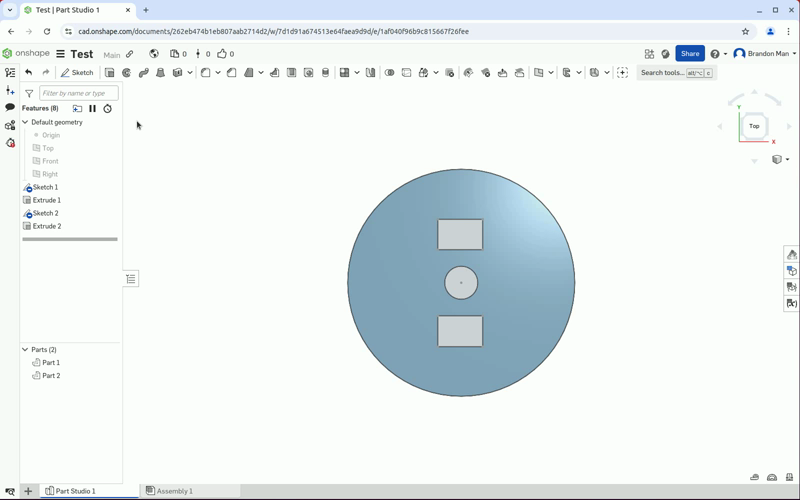
key(up, 3)
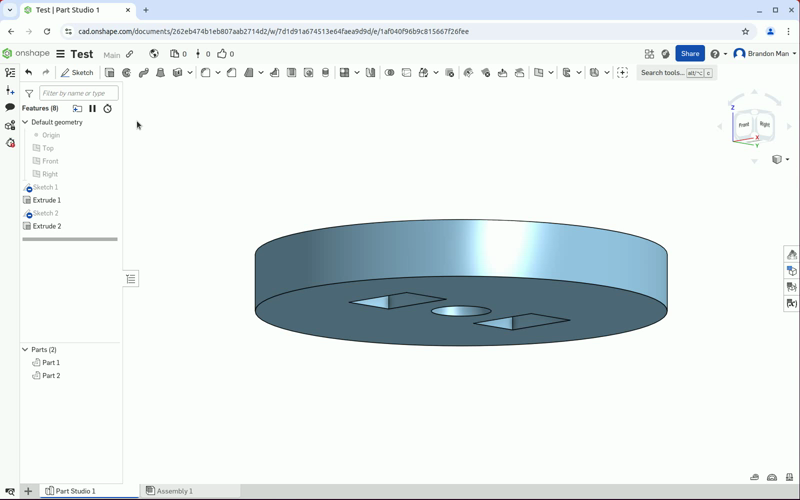
key(left, 3)
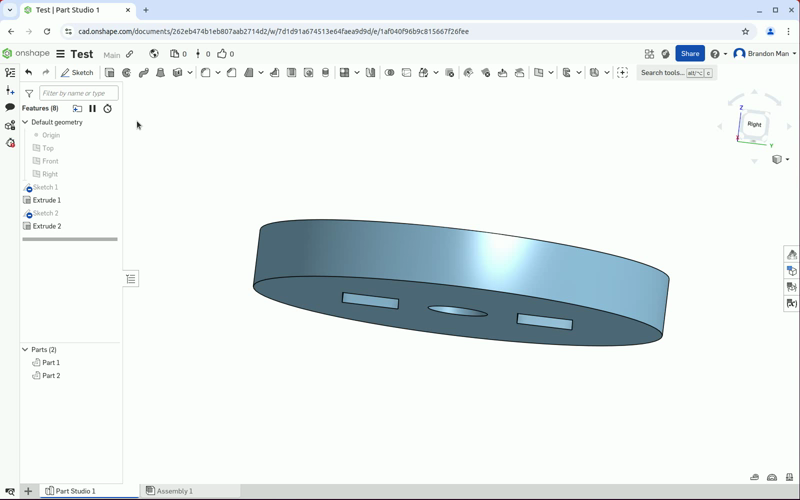
key(right, 3)
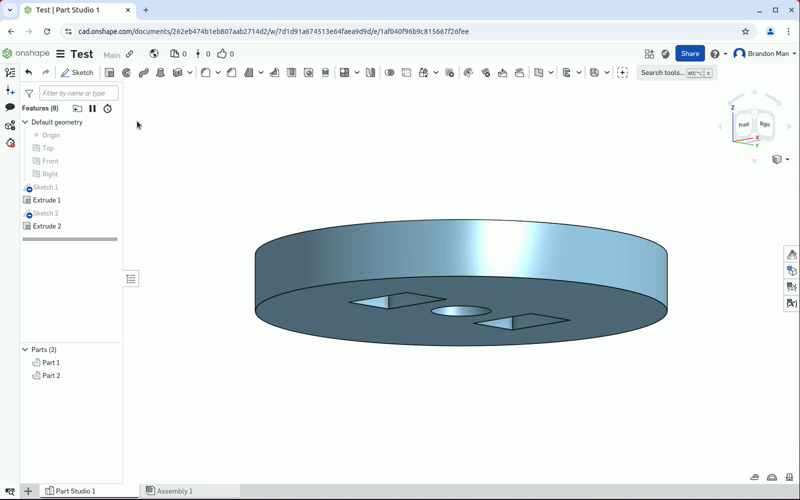
key(down, 3)
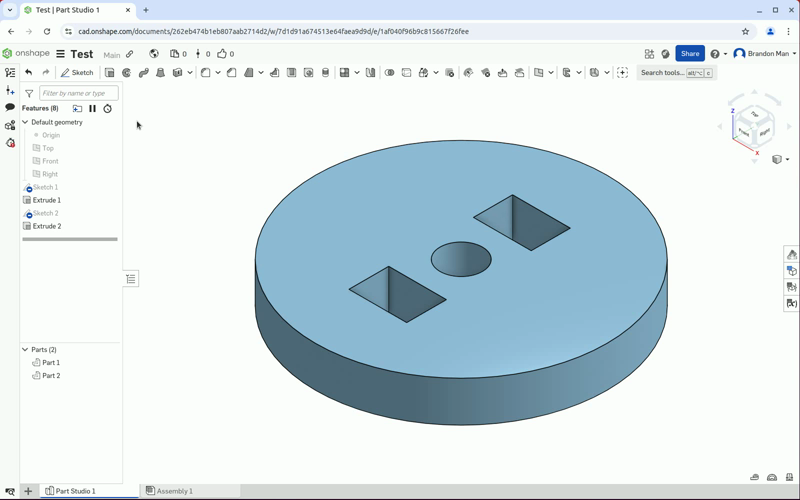
mouse_move(73, 189)
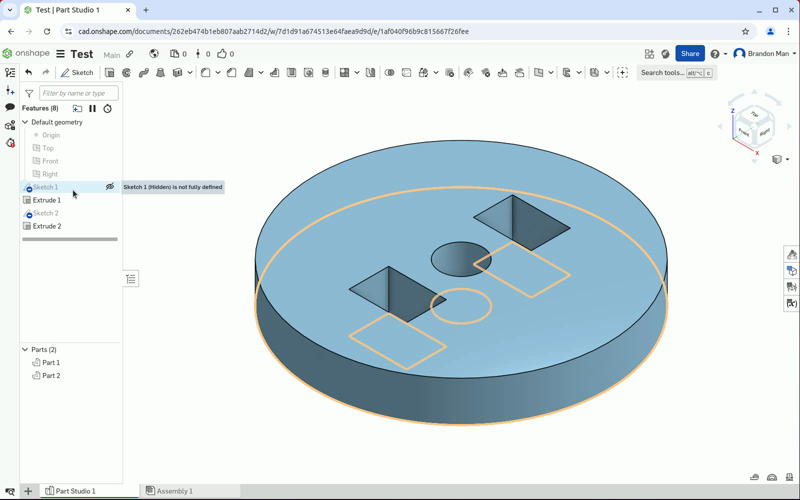
click(73, 189)